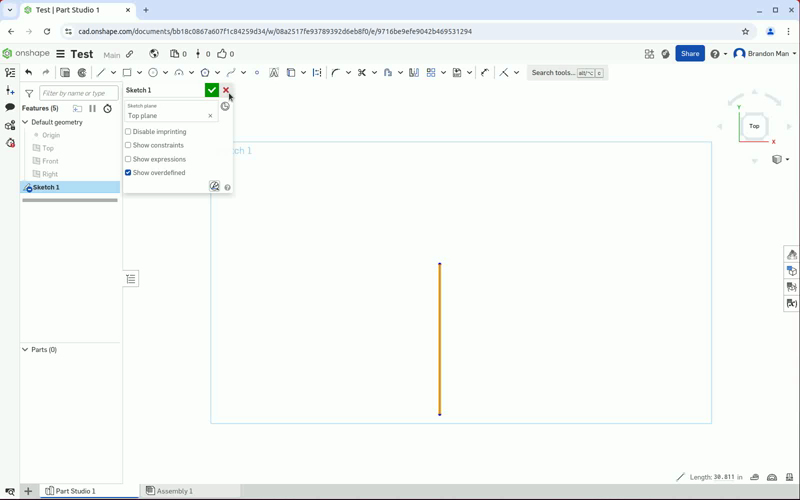
key(shift+h)
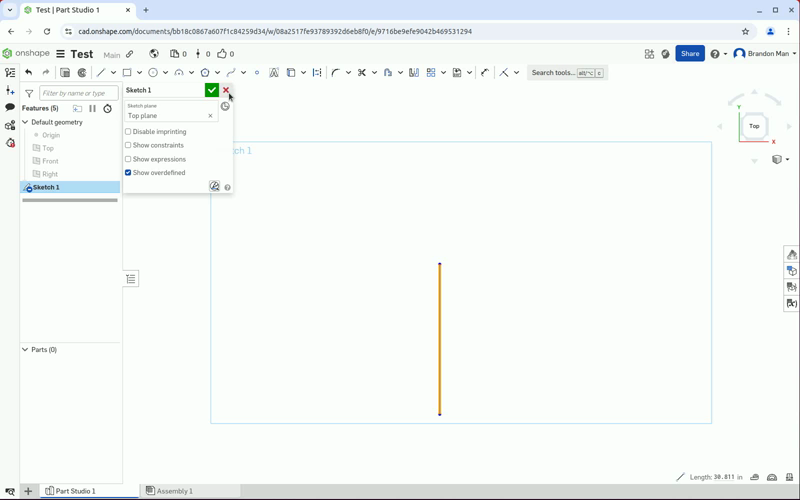
key(shift+s)
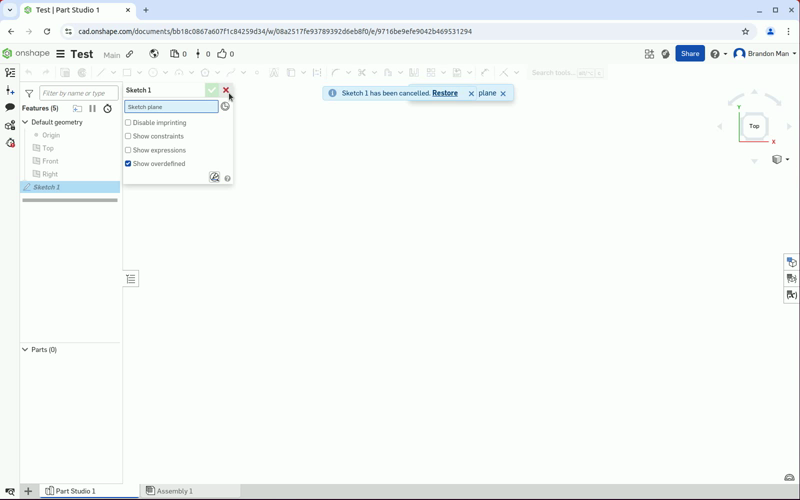
mouse_move(73, 150)
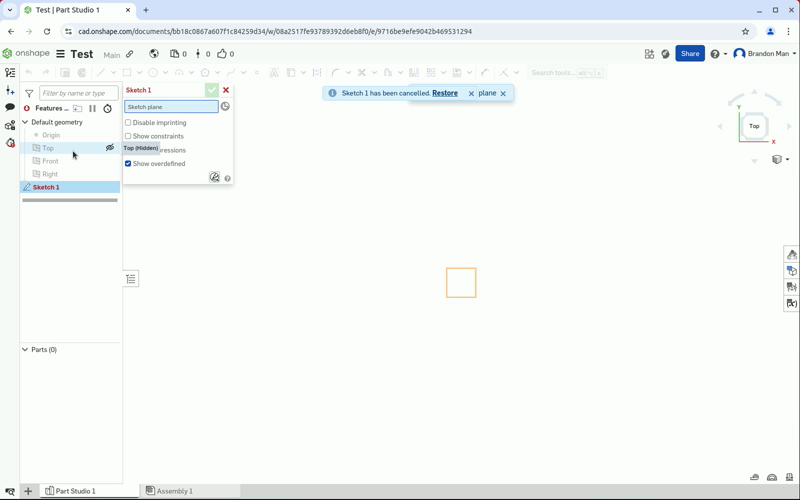
click(73, 150)
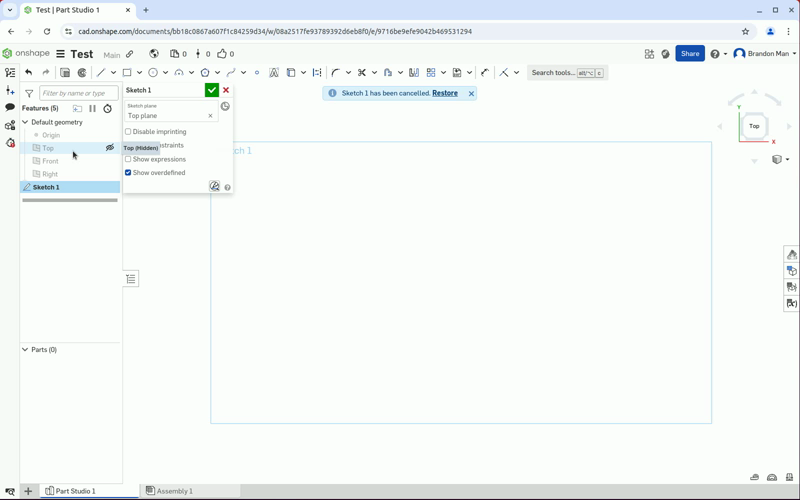
mouse_move(73, 352)
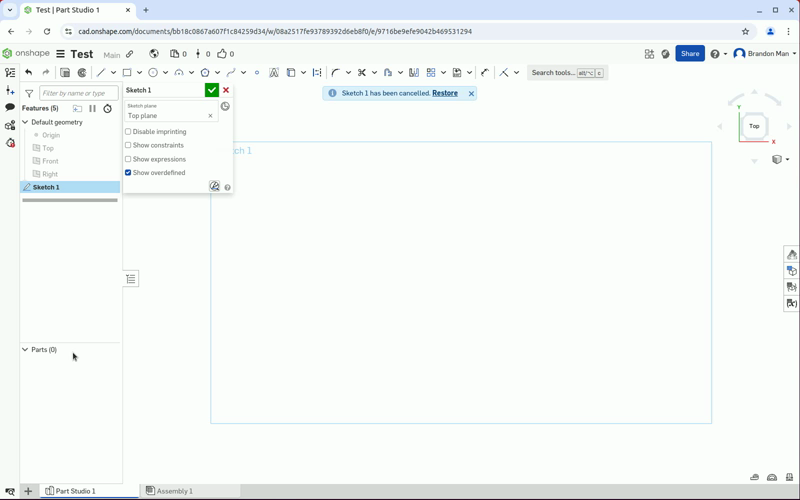
key(y)
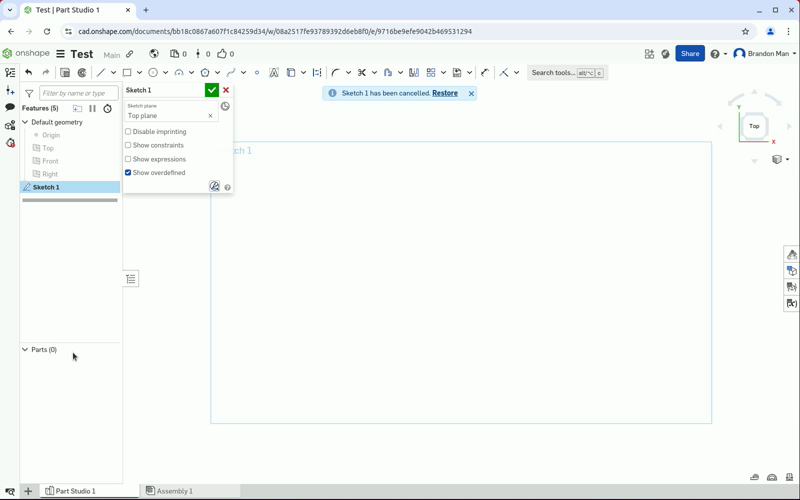
key(c)
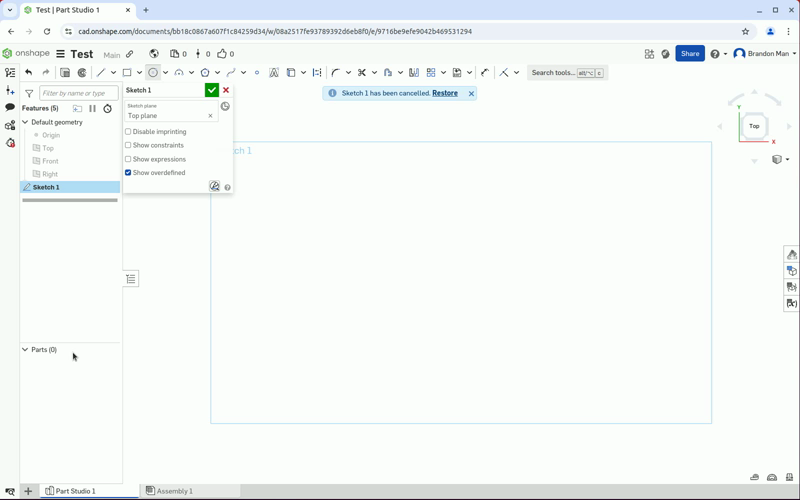
key_down(shift)
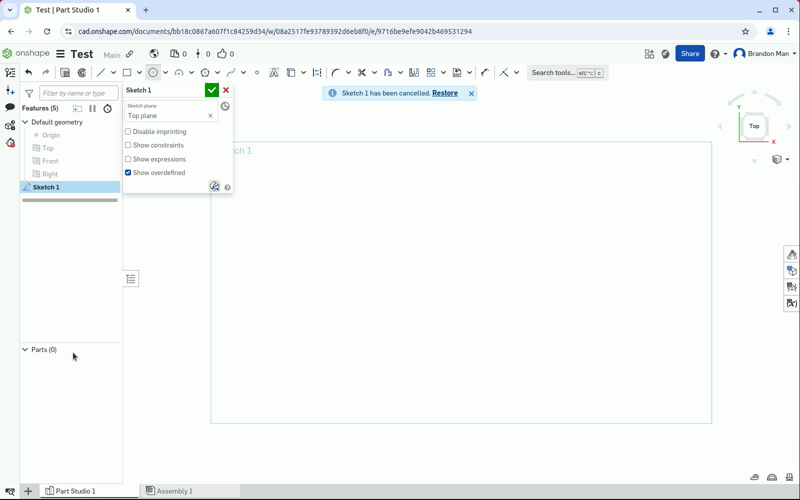
mouse_move(460, 282)
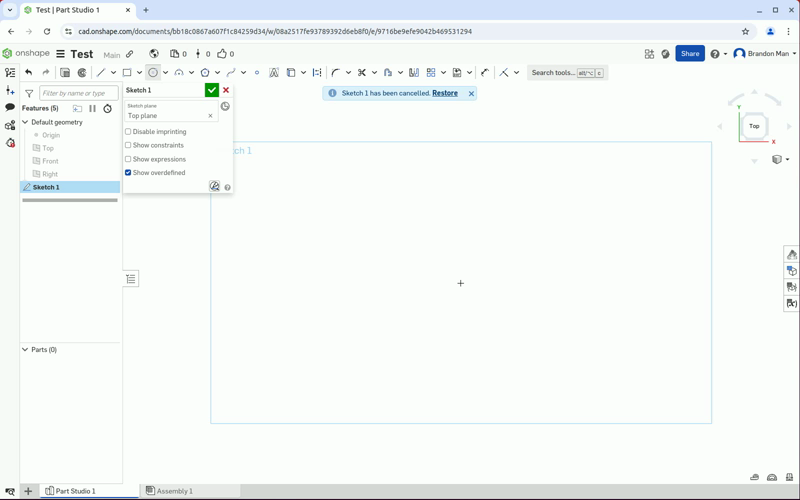
click(460, 282)
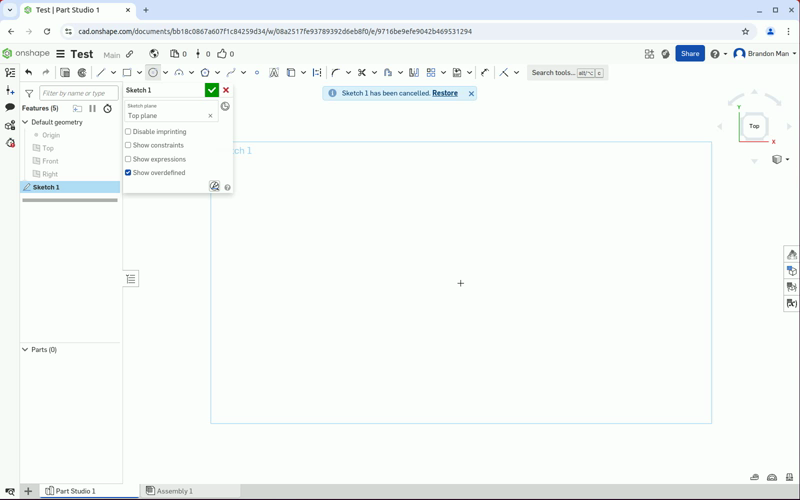
key_up(shift)
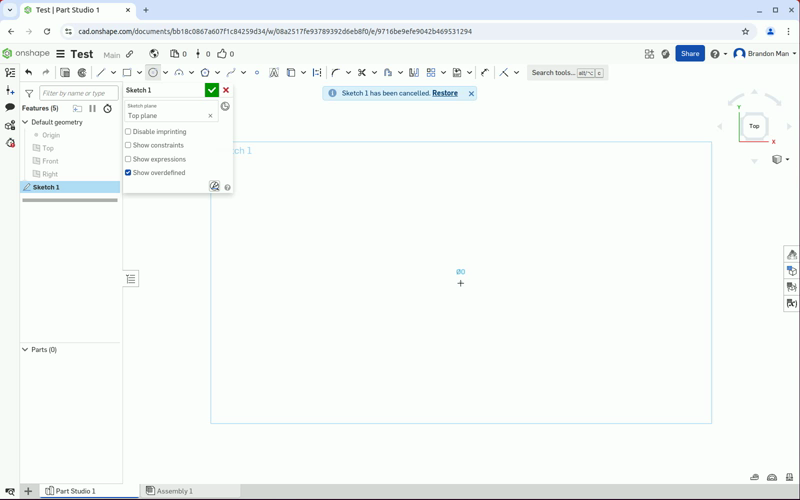
mouse_move(474, 282)
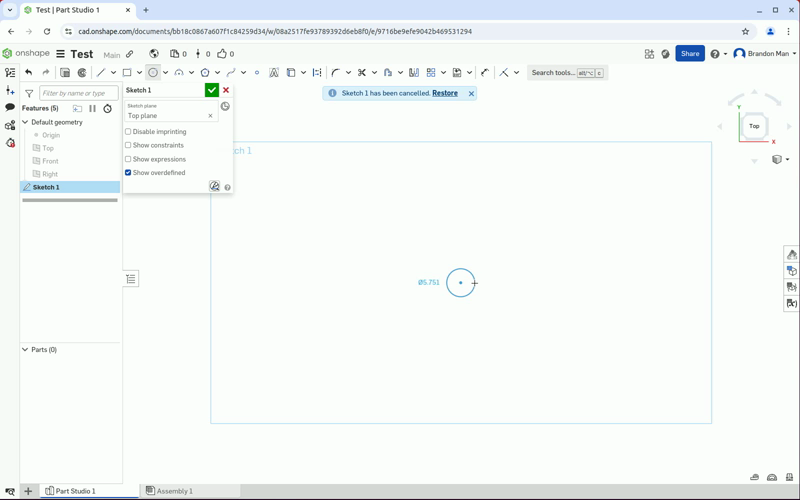
click(474, 282)
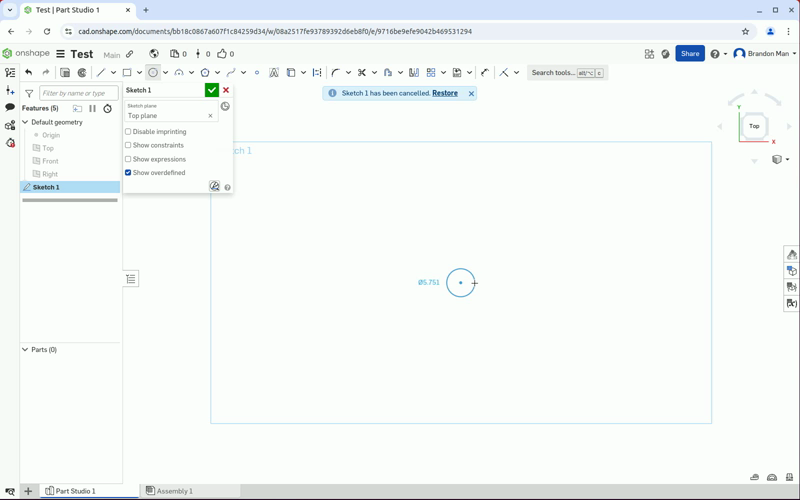
key(esc)
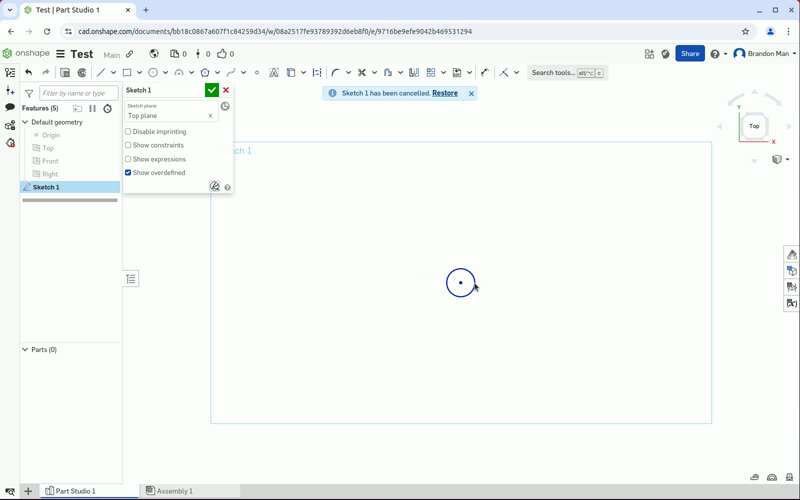
mouse_move(452, 272)
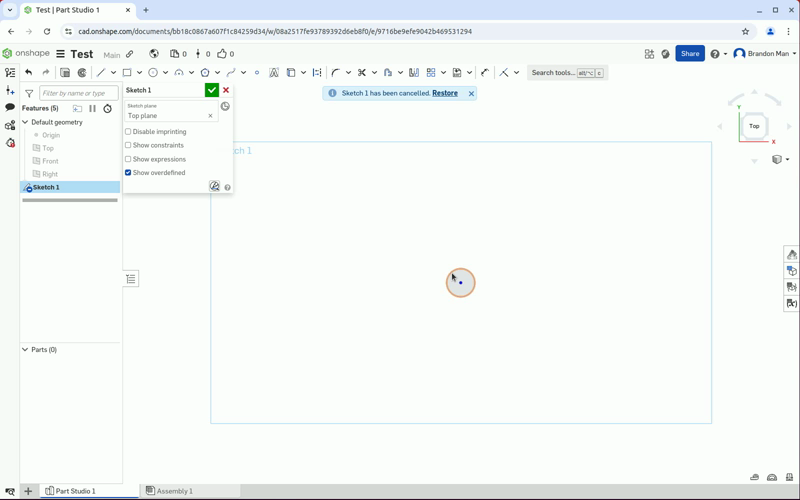
scroll(6)
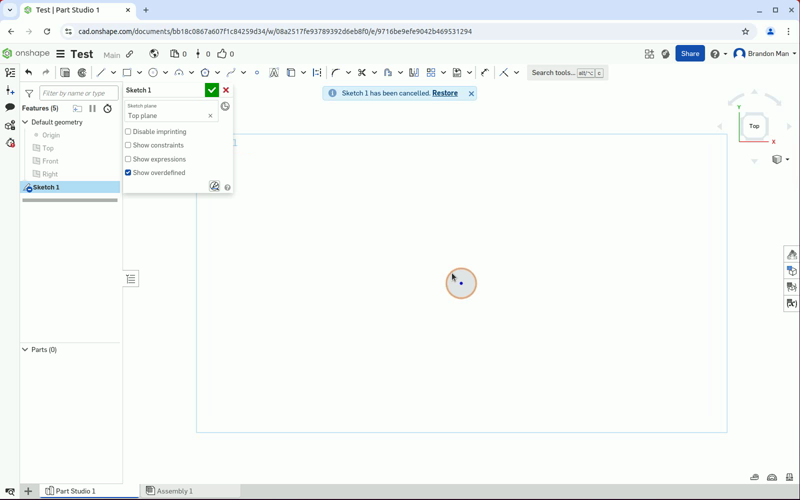
scroll(6)
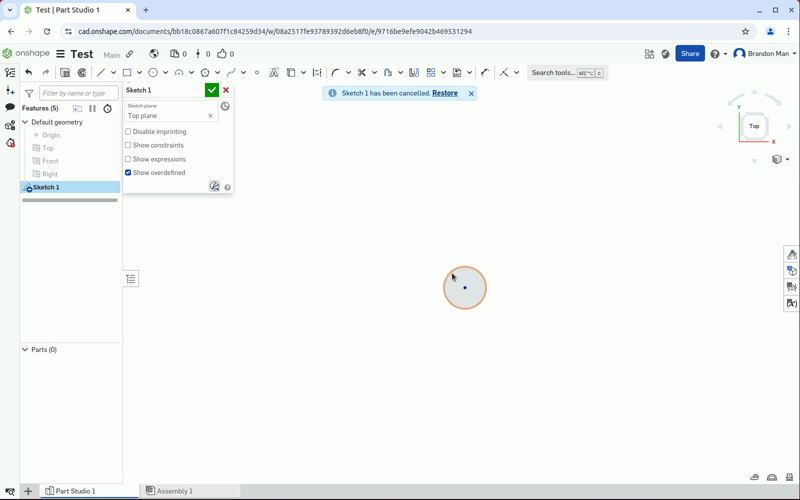
scroll(6)
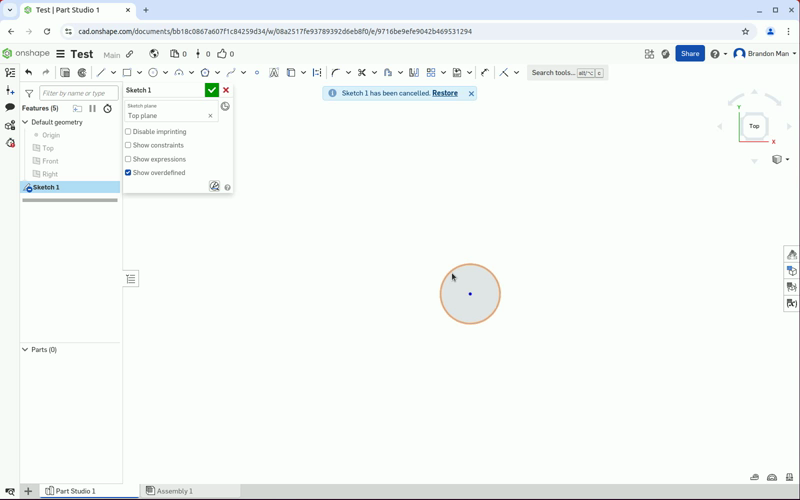
scroll(6)
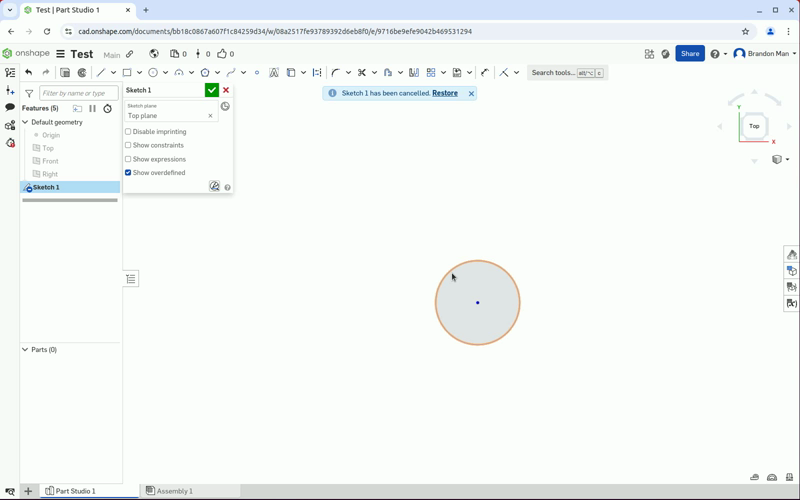
scroll(6)
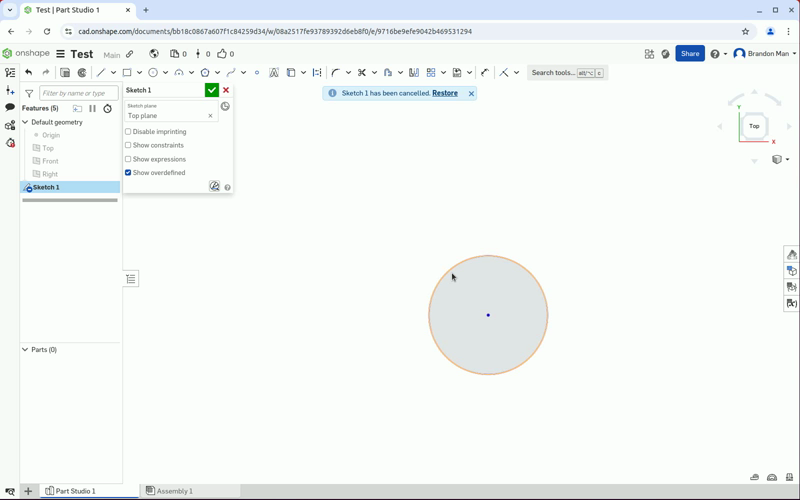
scroll(6)
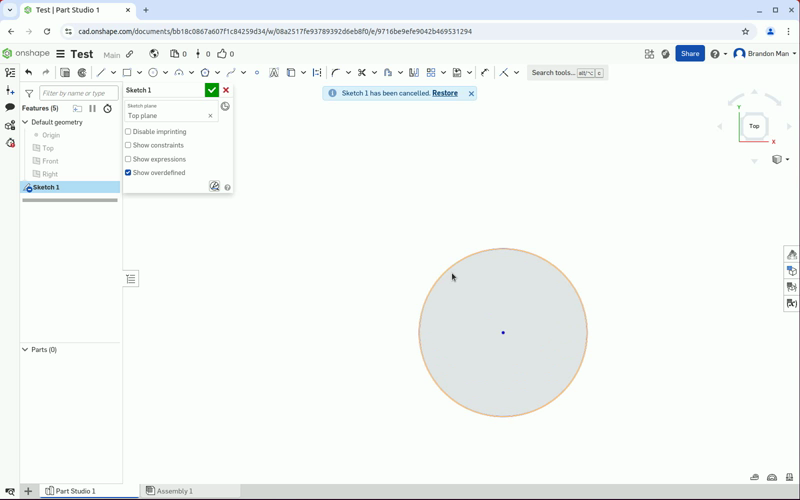
scroll(6)
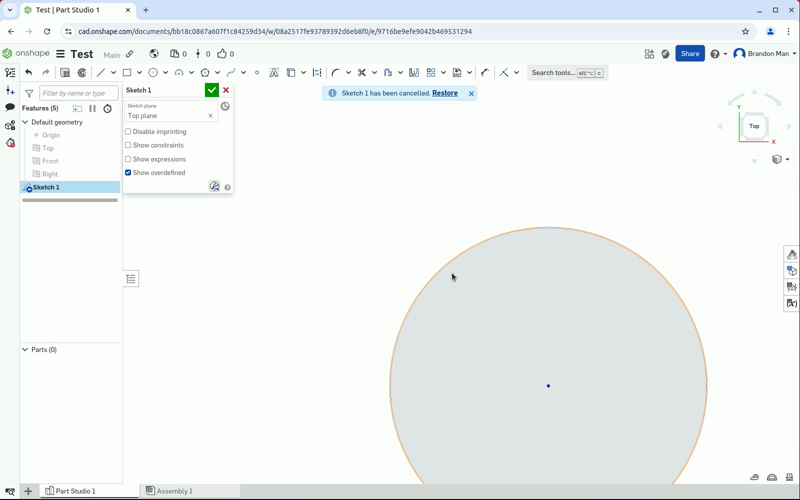
click(452, 272)
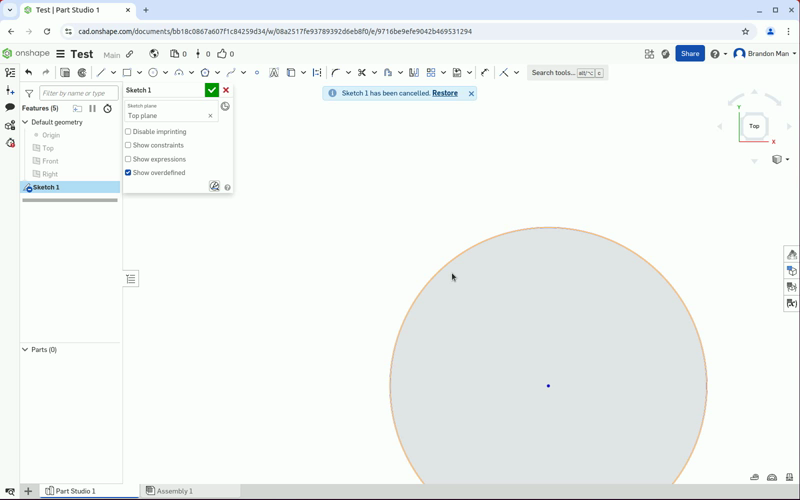
scroll(-6)
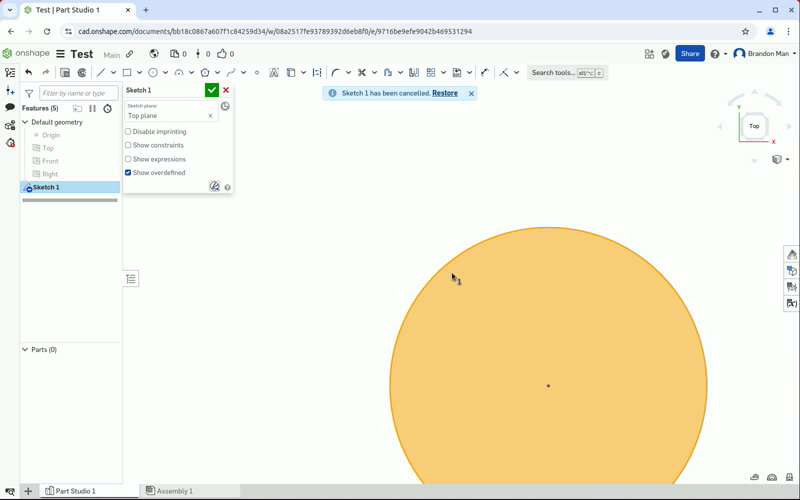
scroll(-6)
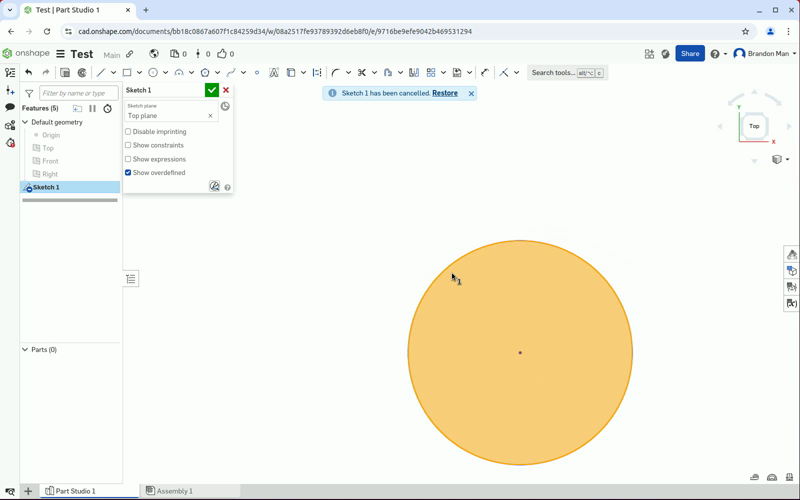
scroll(-6)
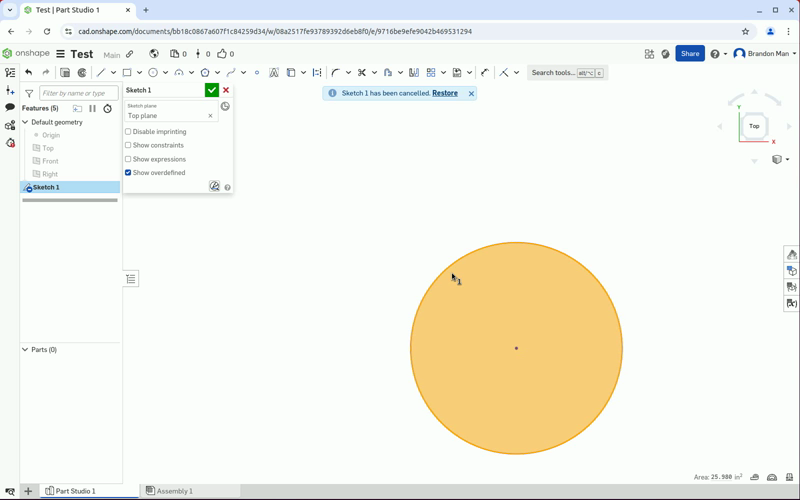
scroll(-6)
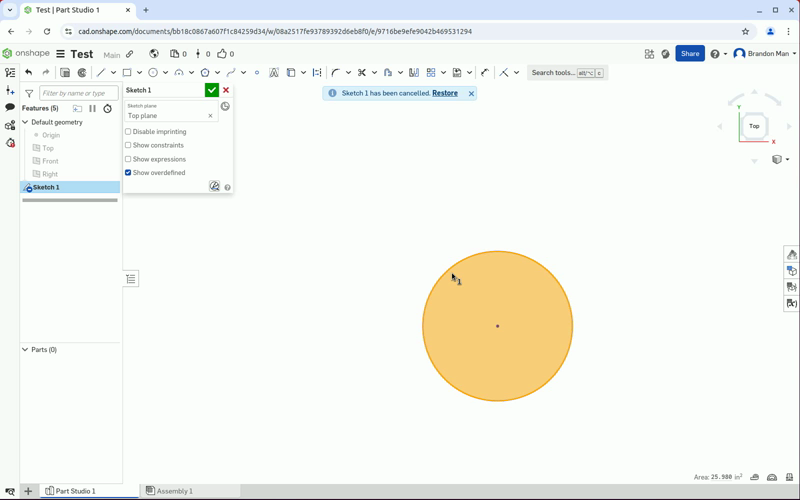
scroll(-6)
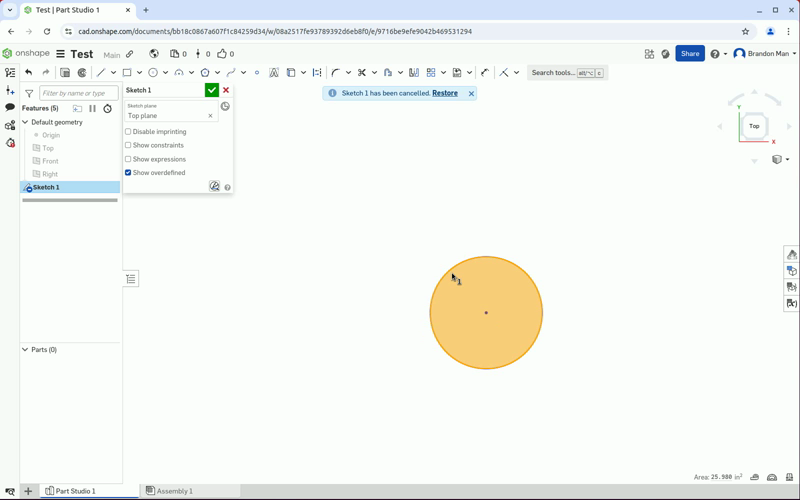
scroll(-6)
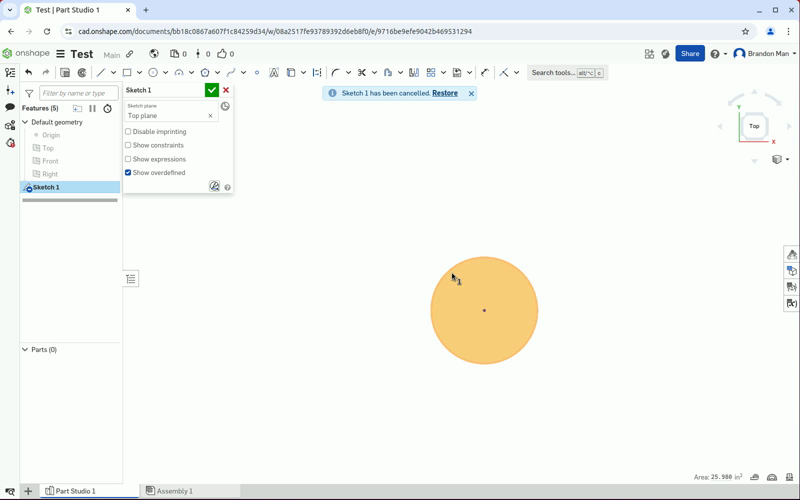
scroll(-6)
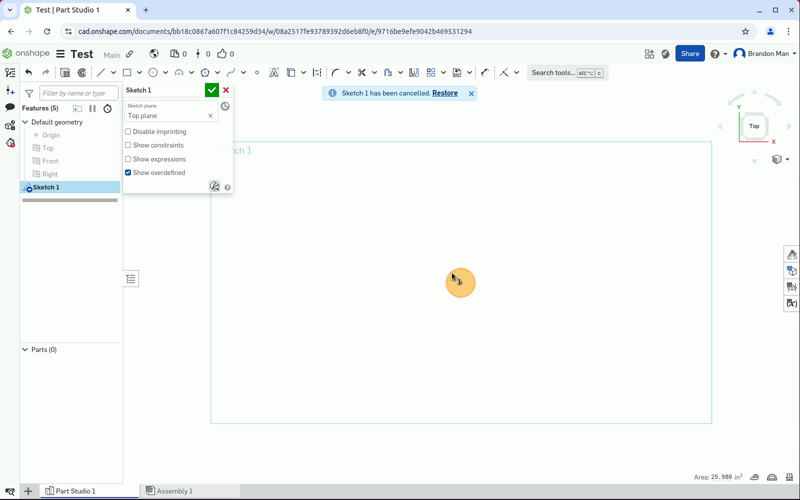
mouse_move(73, 352)
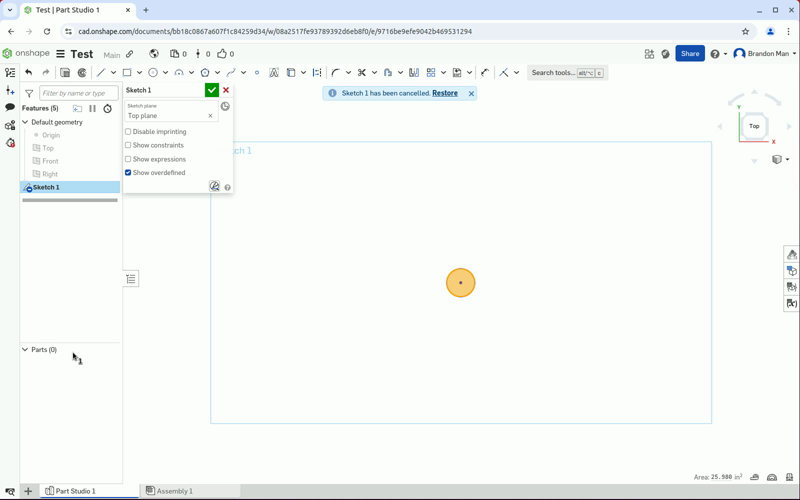
key(shift+y)
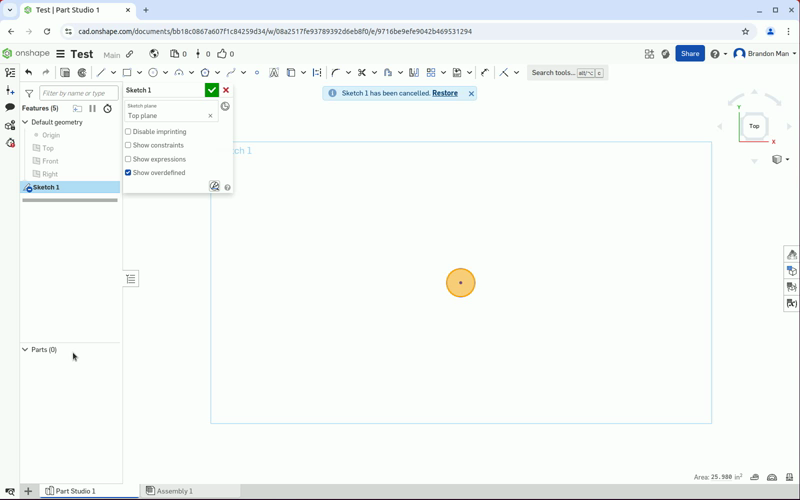
key(shift+e)
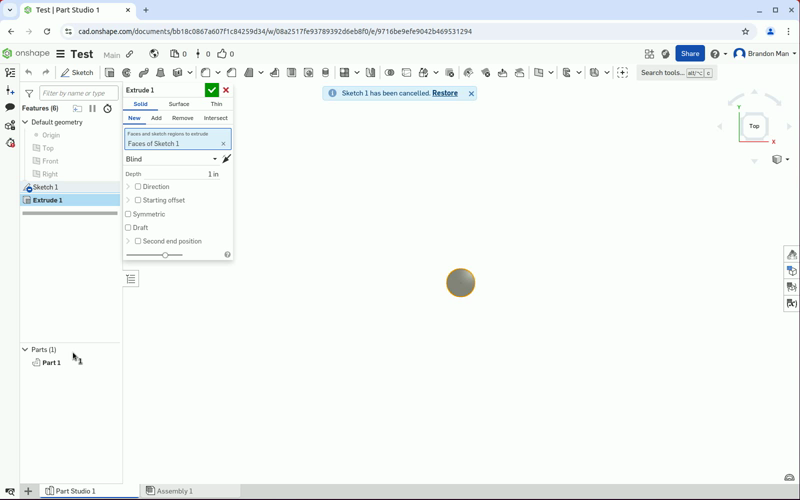
mouse_move(143, 106)
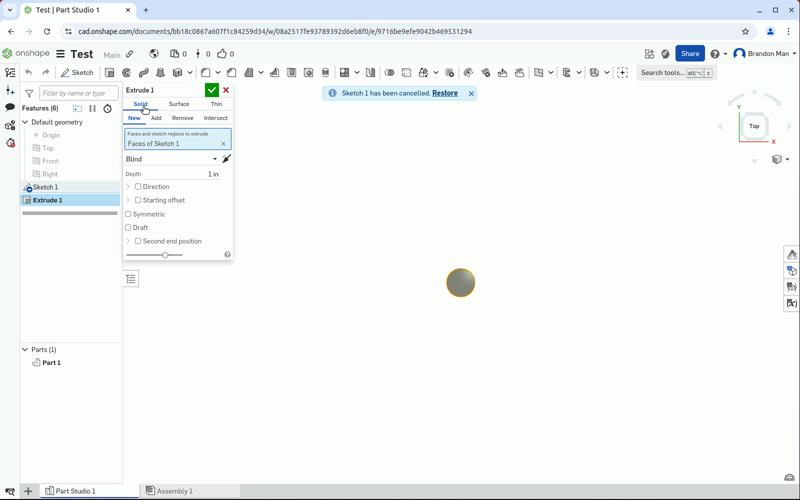
click(143, 106)
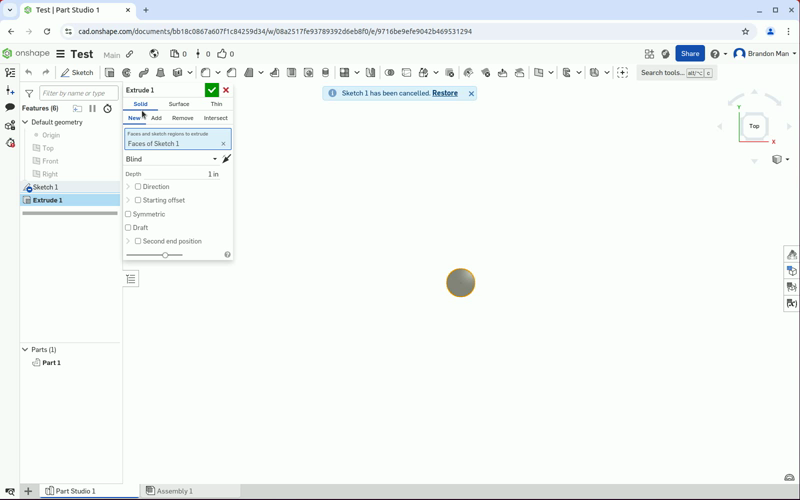
mouse_move(137, 120)
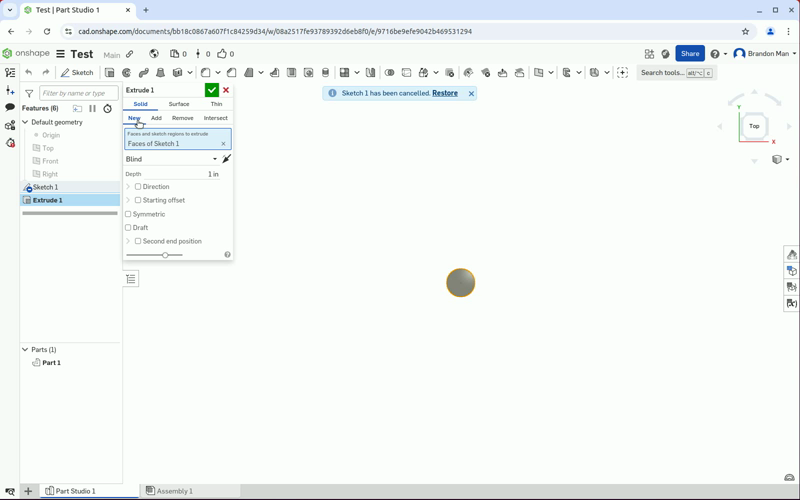
click(137, 120)
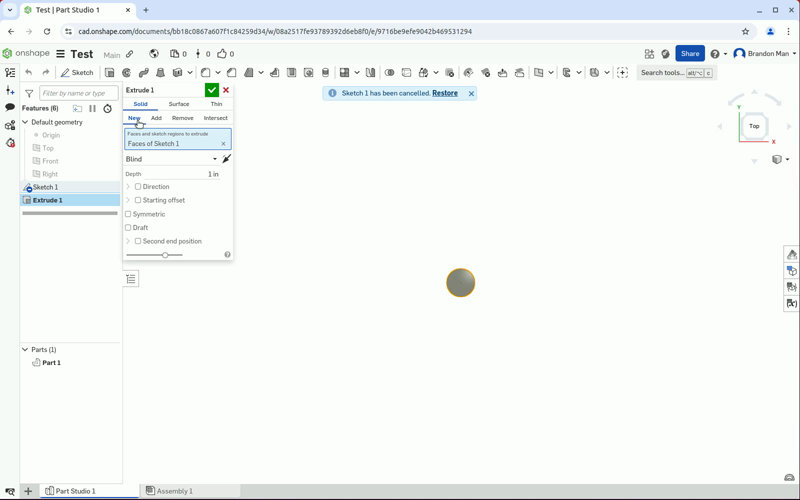
key(tab, 4)
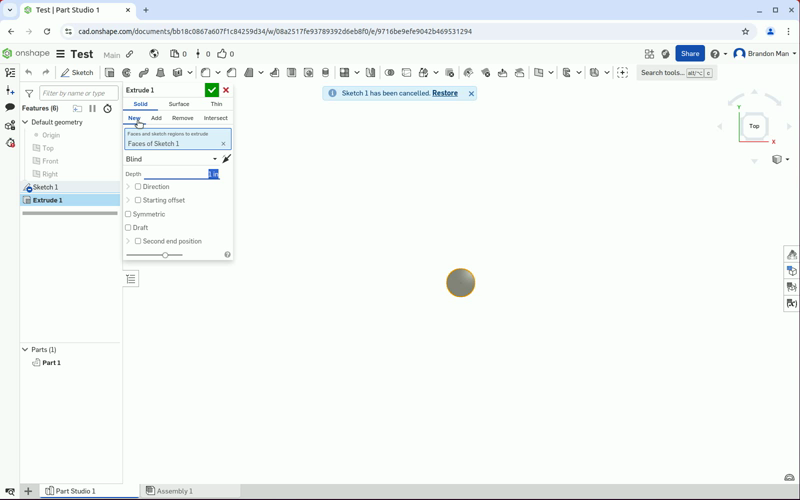
text(0.481)
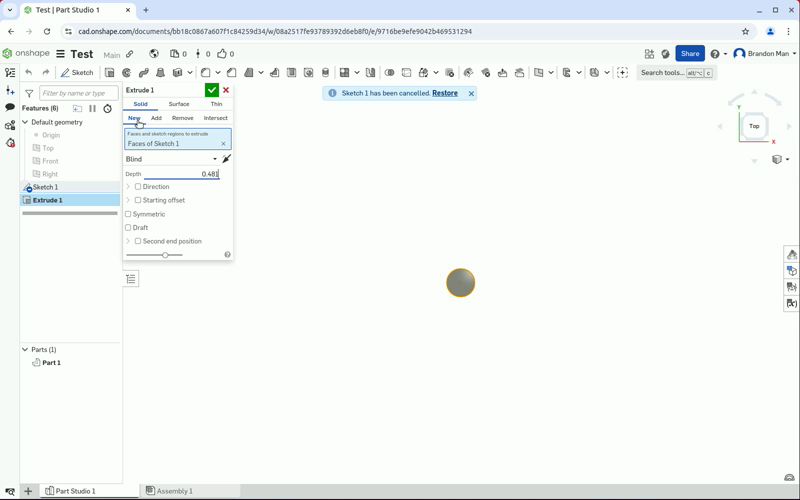
key(enter)
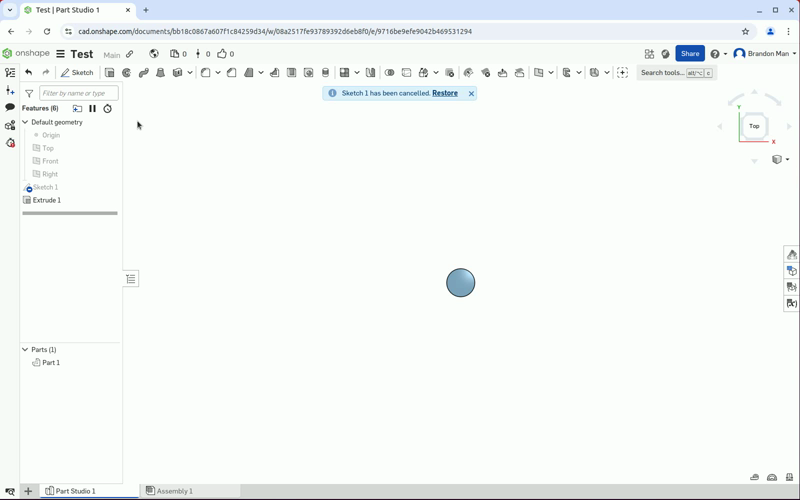
key(shift+h)
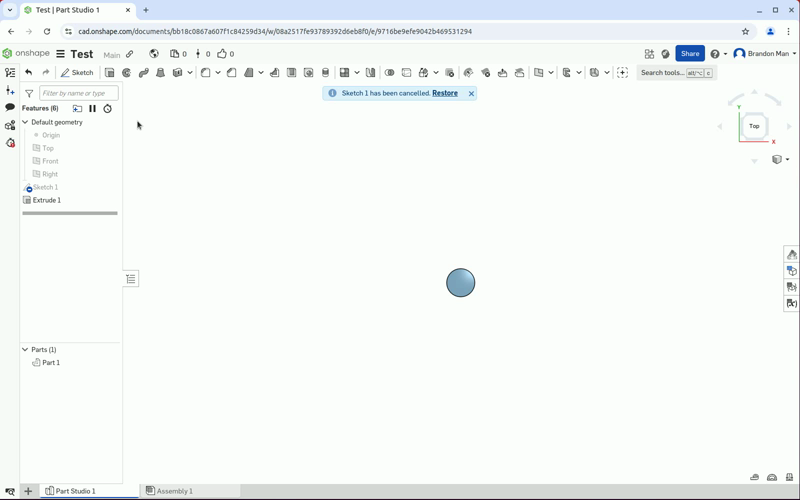
key(shift+h)
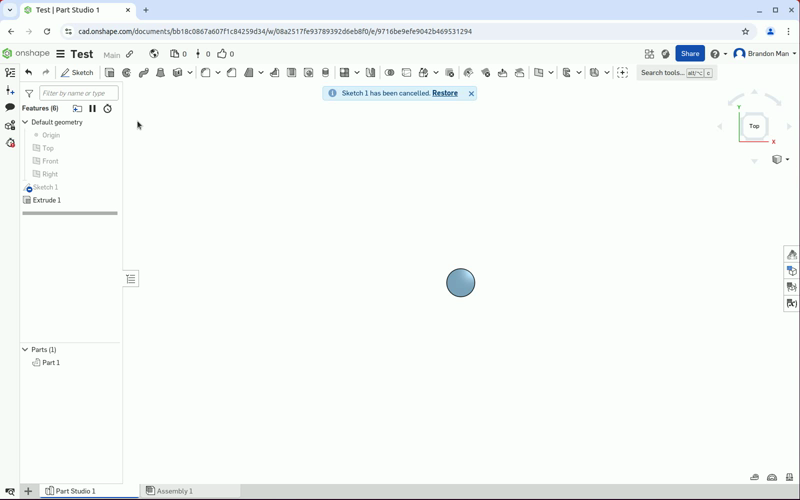
mouse_move(73, 189)
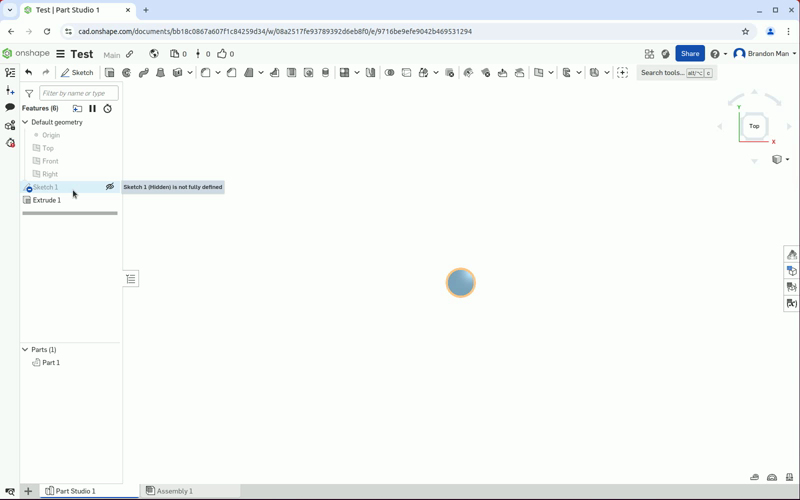
click(73, 189)
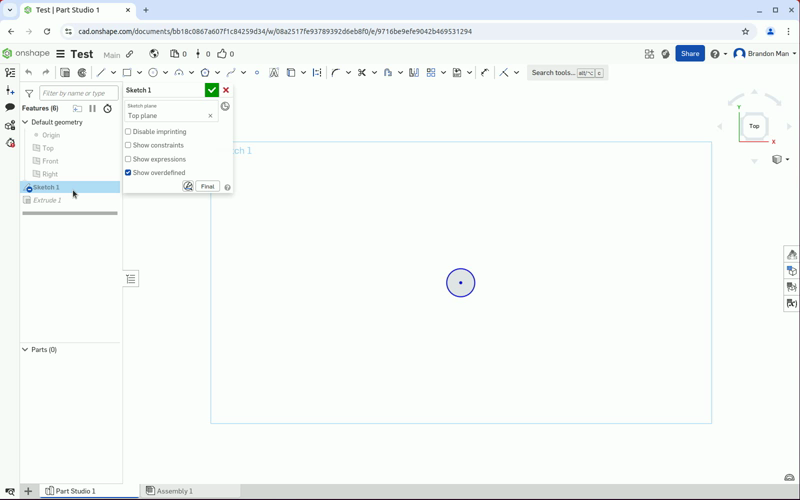
mouse_move(229, 92)
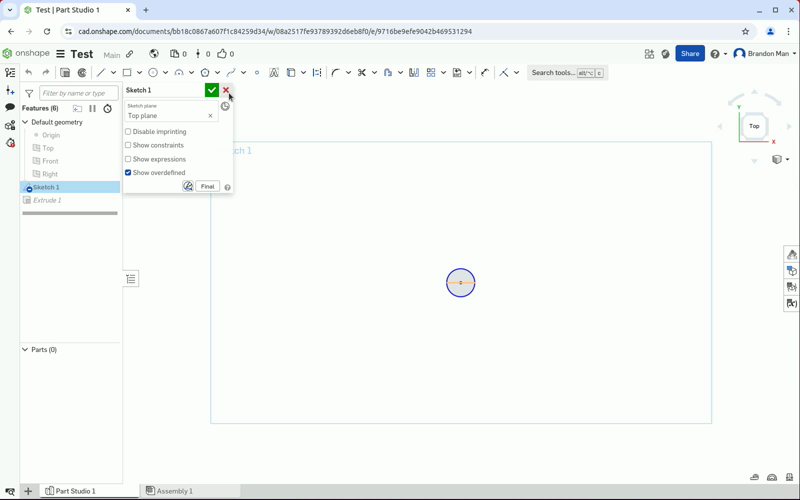
click(229, 92)
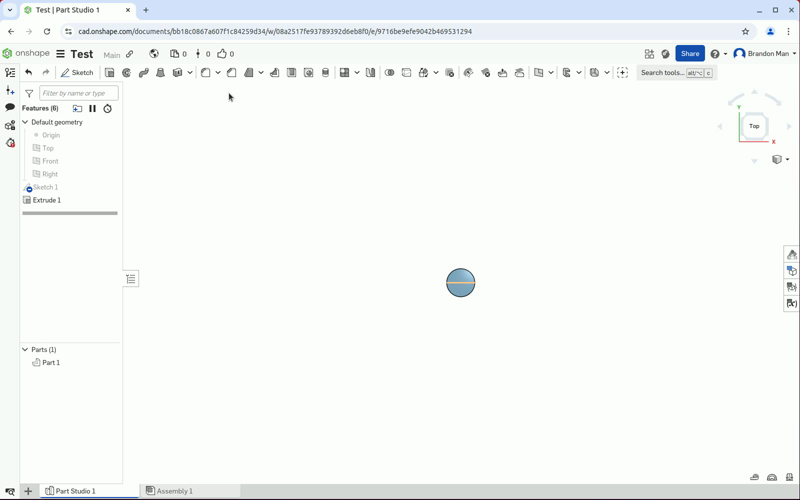
mouse_move(541, 75)
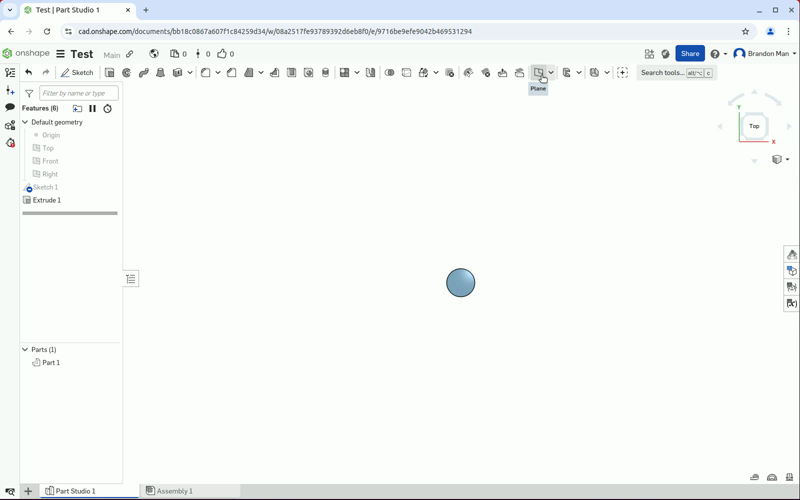
click(541, 75)
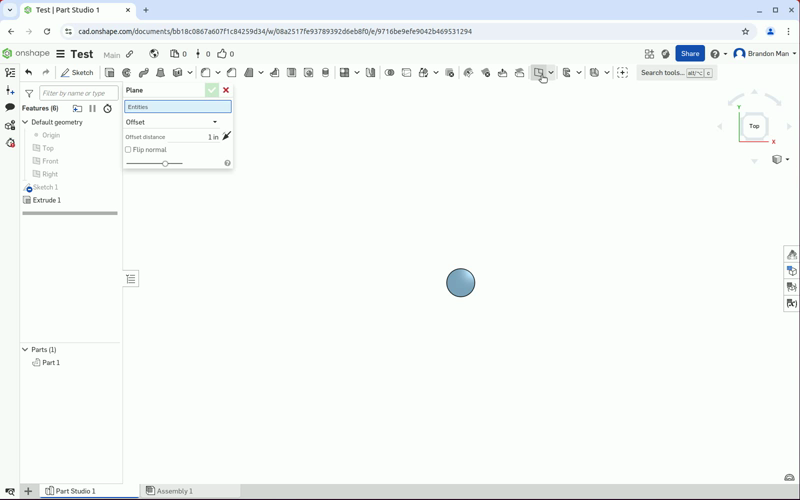
mouse_move(73, 150)
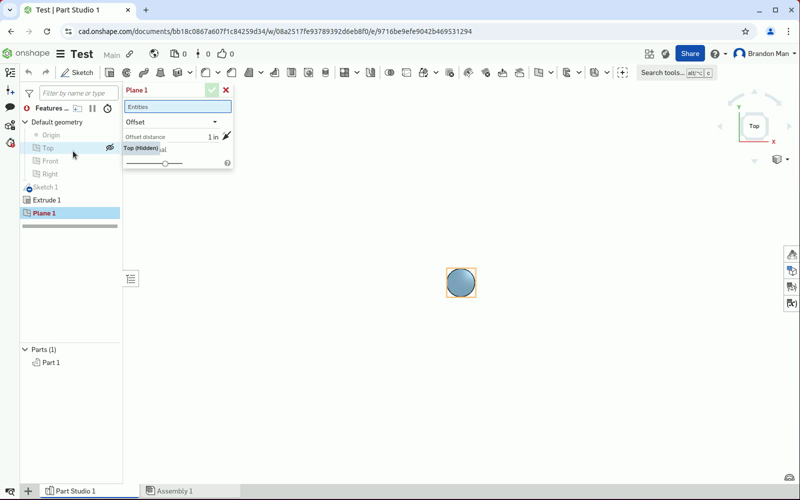
click(73, 150)
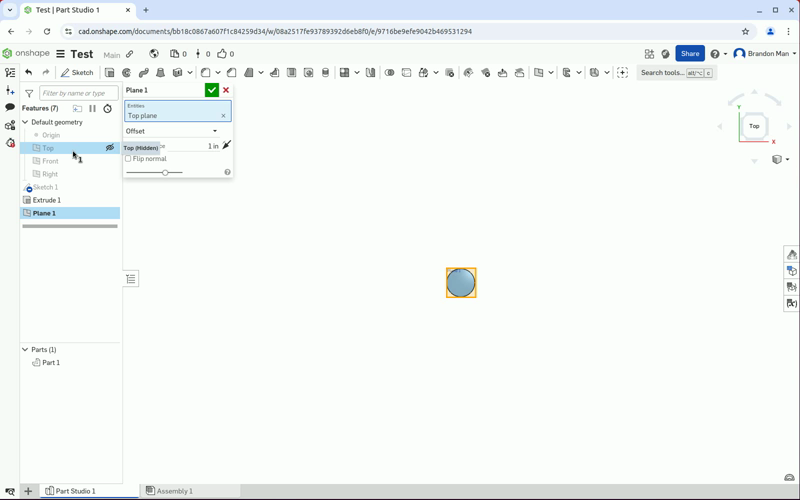
key(tab, 2)
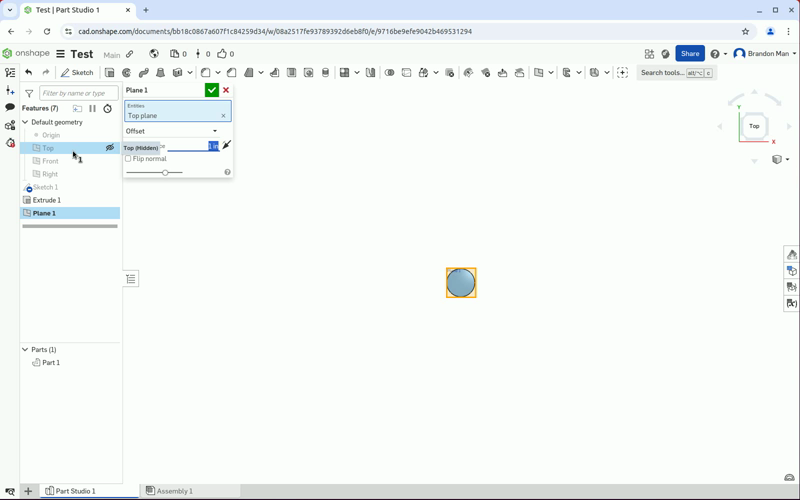
text(0.493)
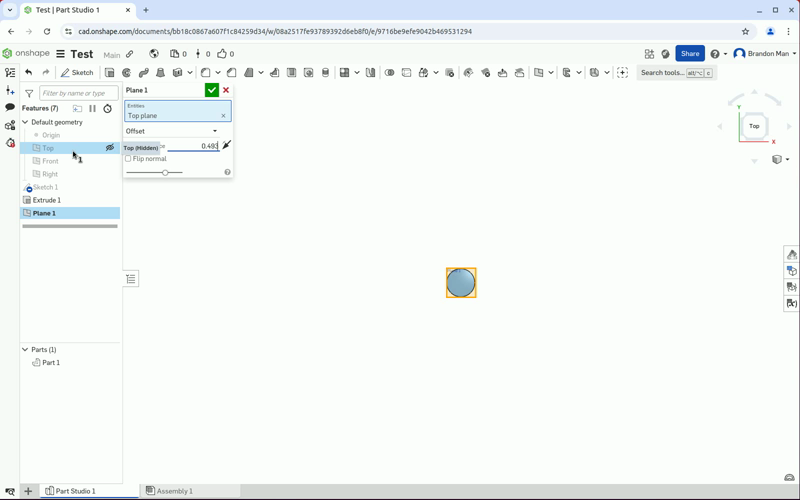
key(enter, 2)
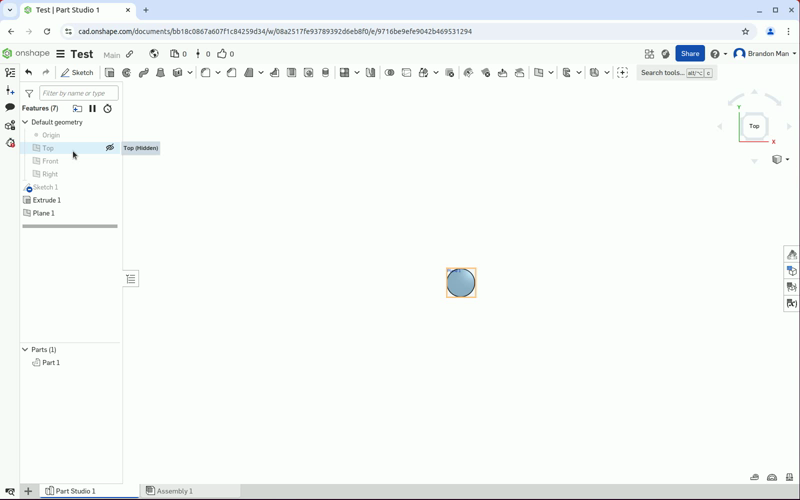
key(shift+s)
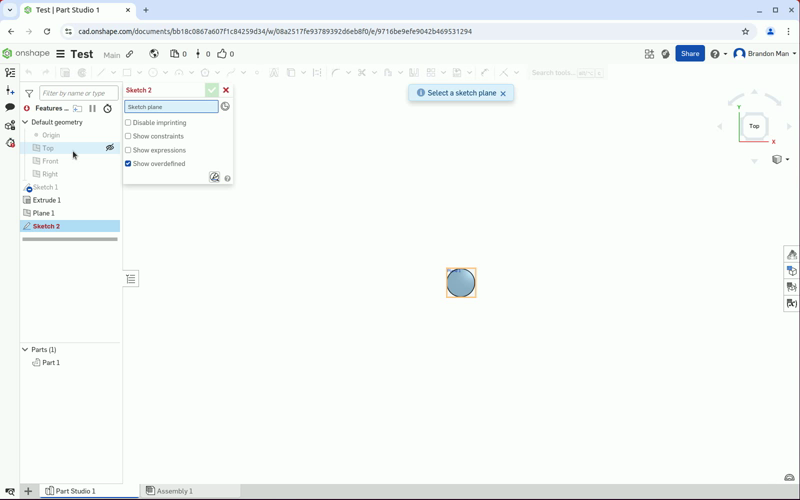
mouse_move(73, 215)
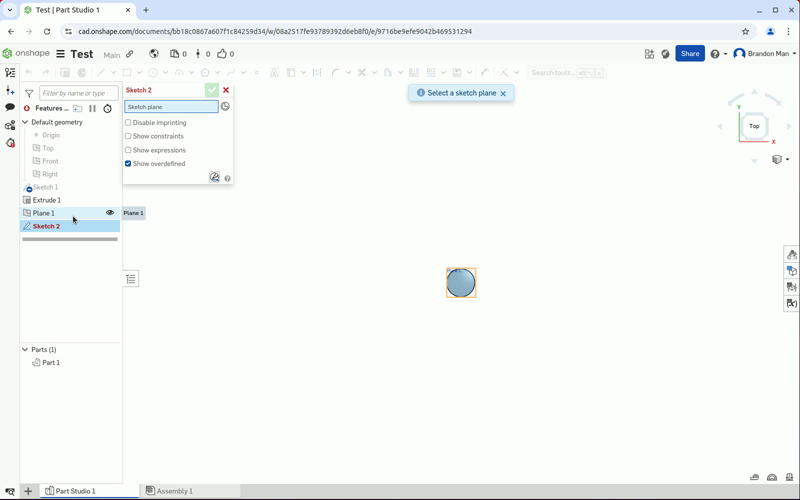
click(73, 215)
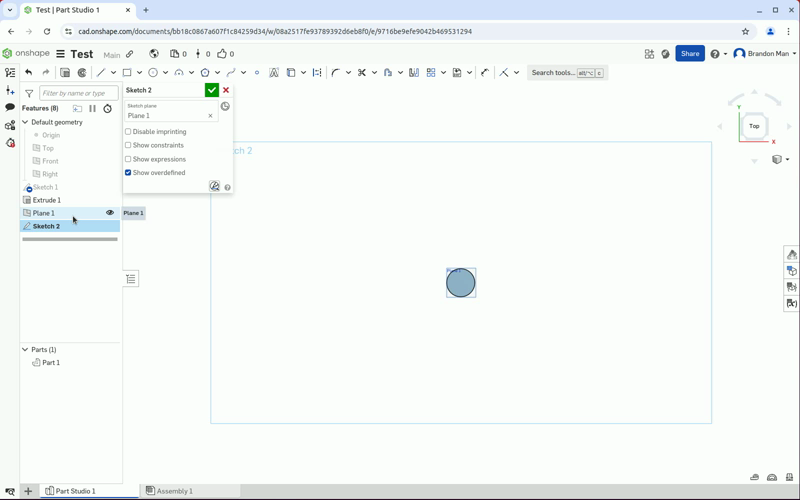
mouse_move(73, 352)
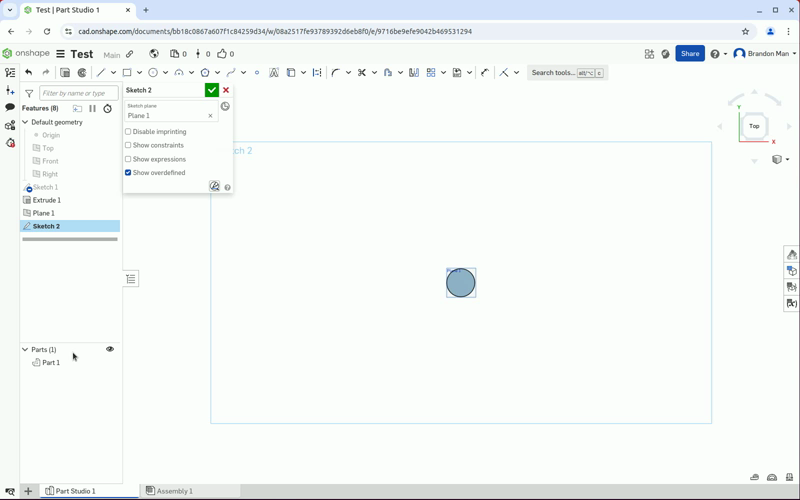
key(y)
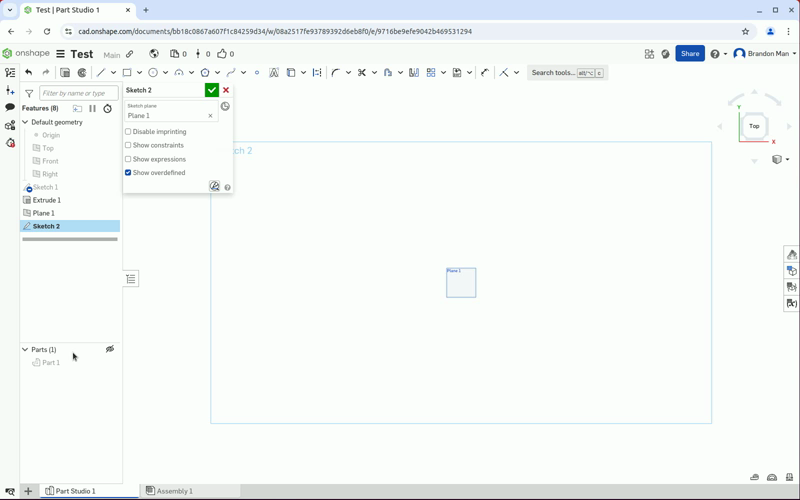
key(c)
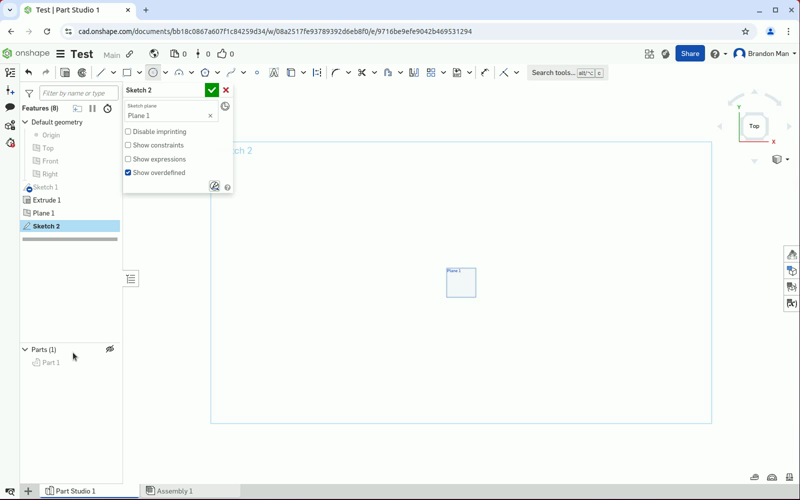
key_down(shift)
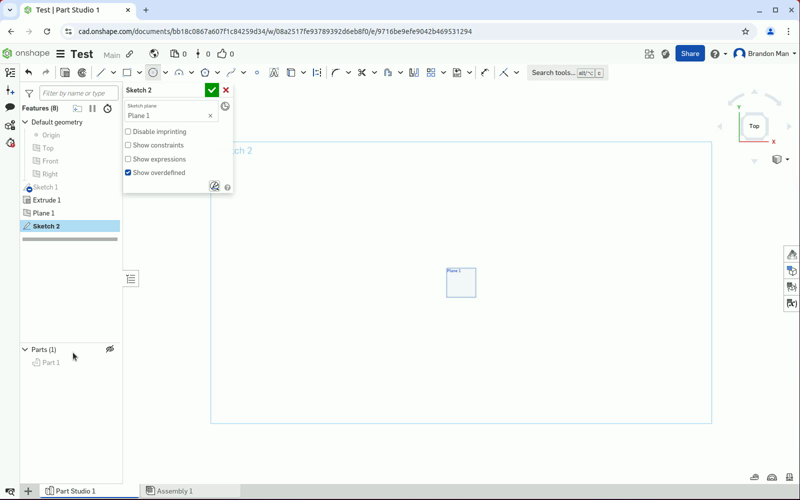
mouse_move(460, 282)
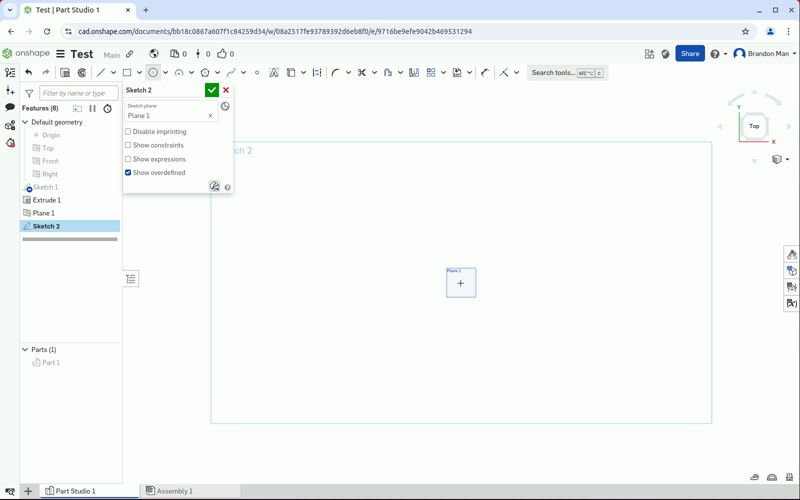
click(460, 282)
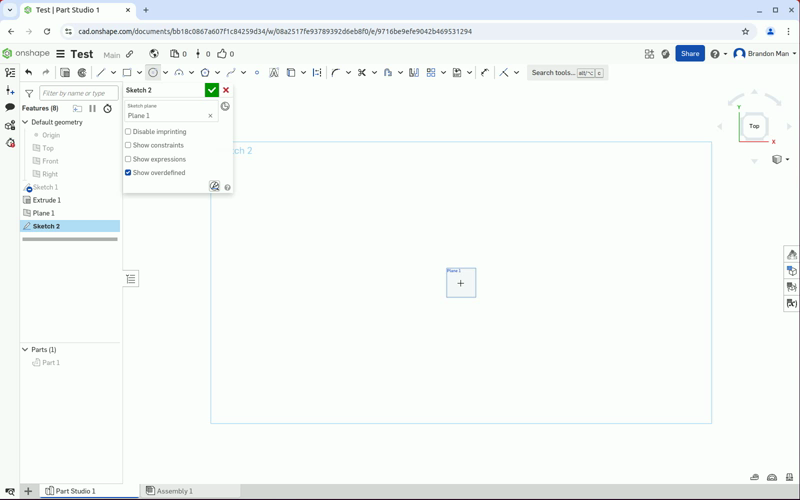
key_up(shift)
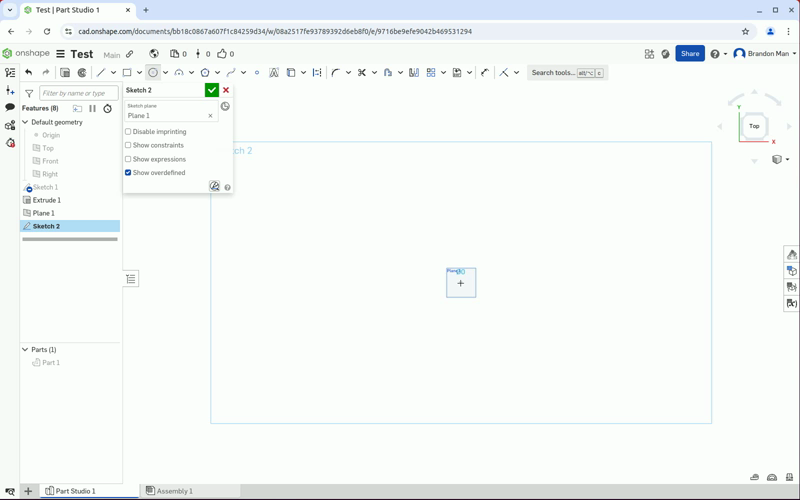
mouse_move(472, 282)
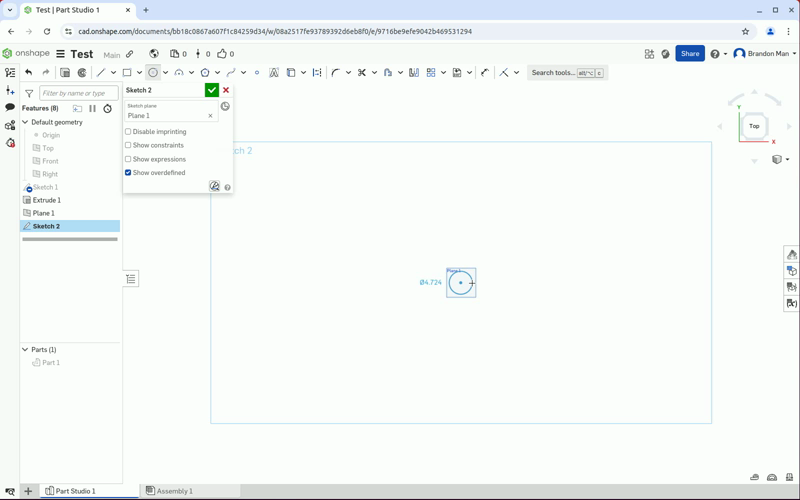
click(472, 282)
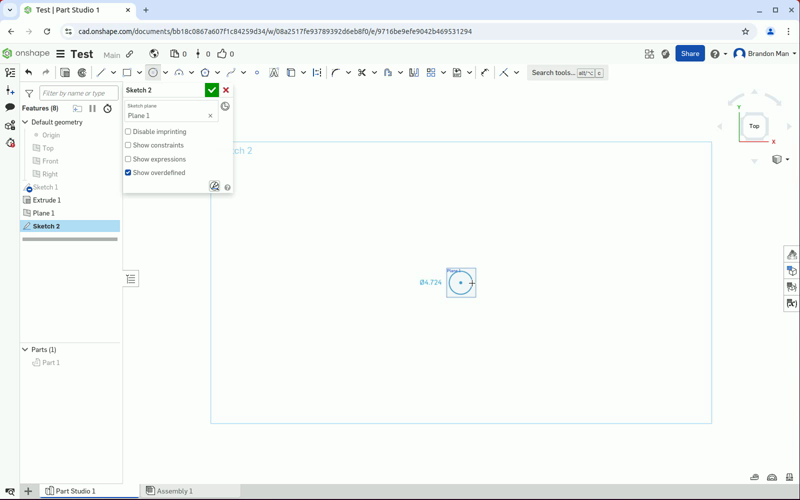
key(esc)
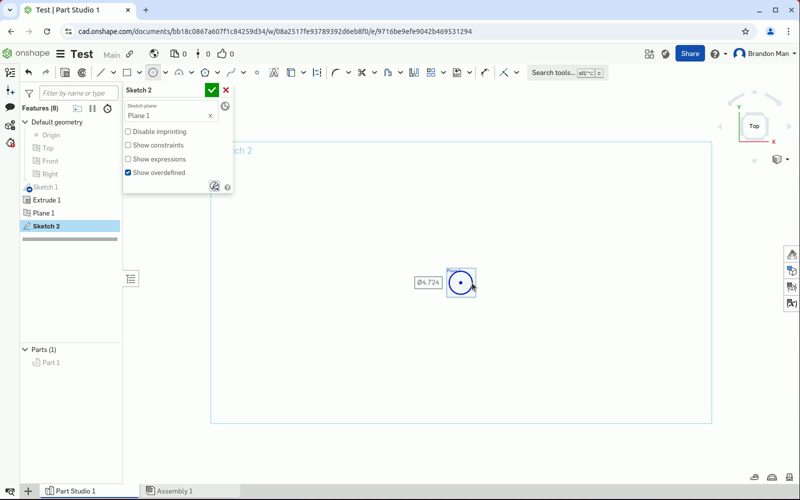
mouse_move(459, 276)
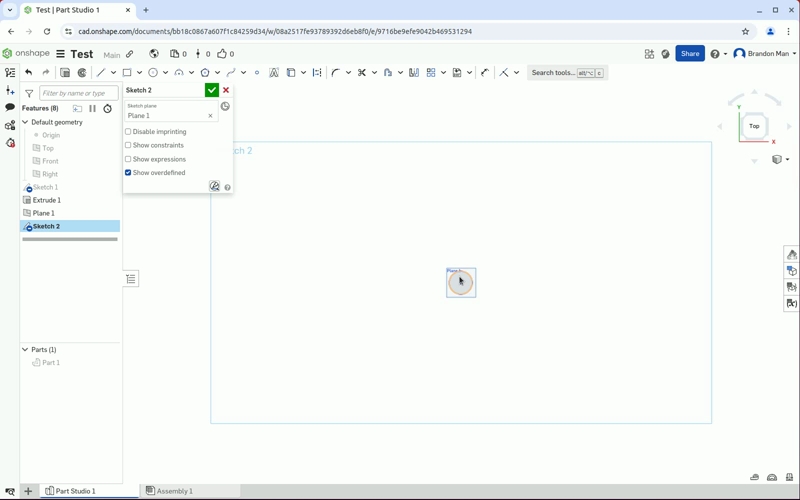
scroll(6)
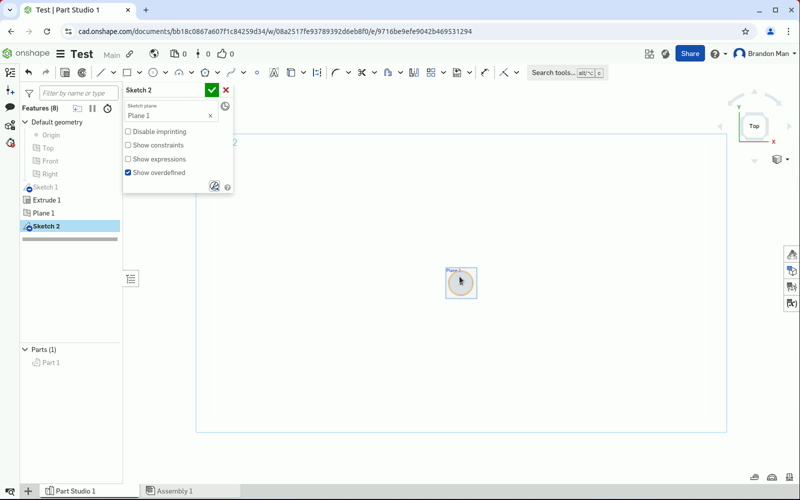
scroll(6)
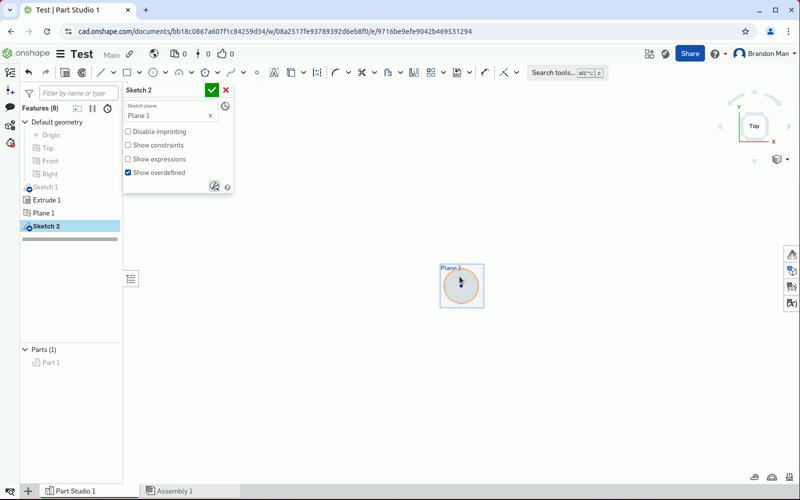
scroll(6)
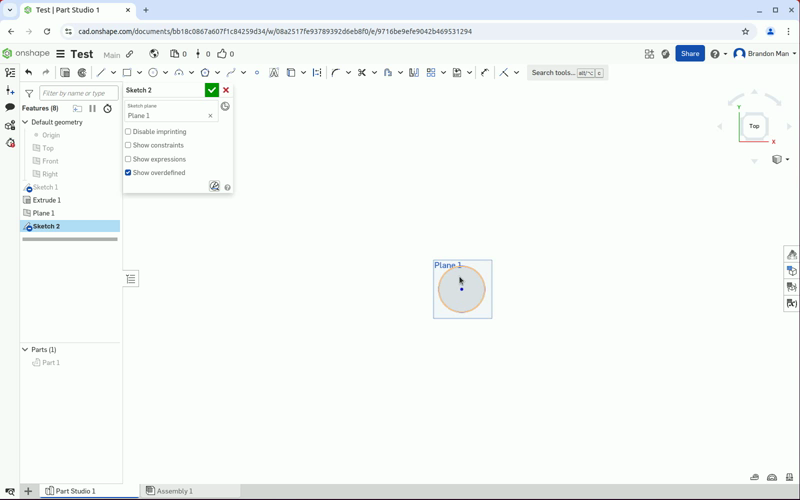
scroll(6)
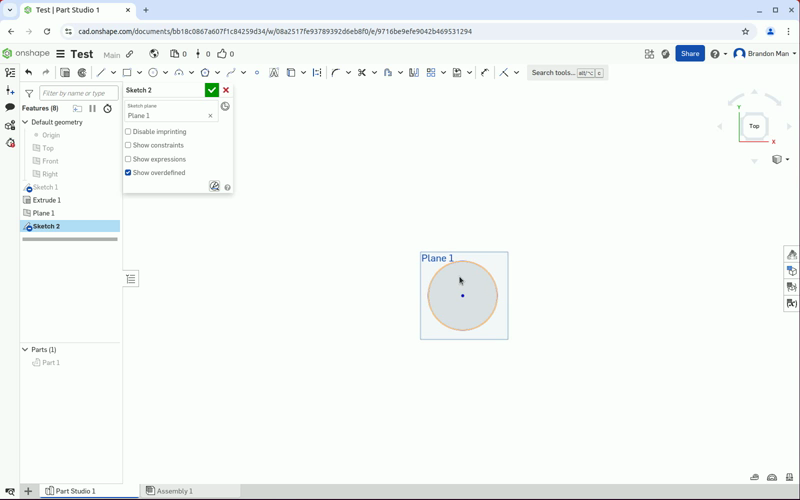
scroll(6)
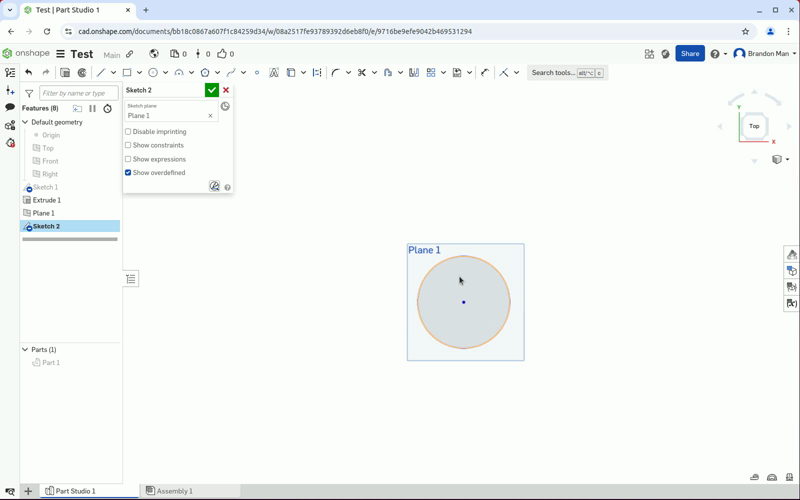
scroll(6)
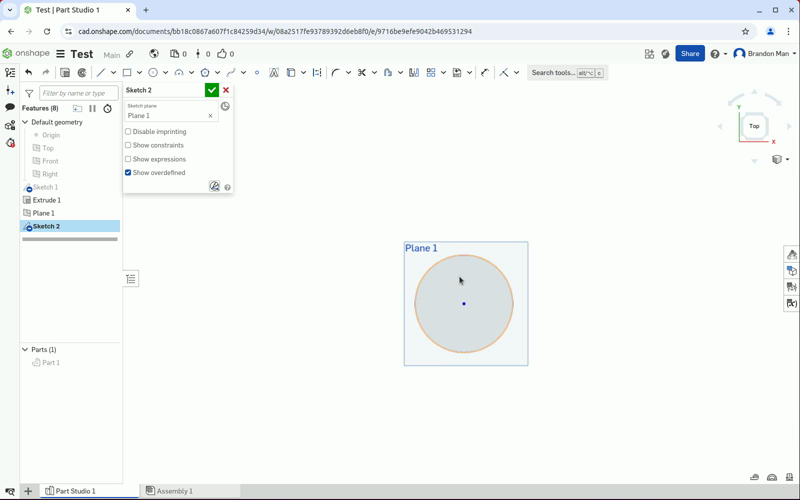
scroll(6)
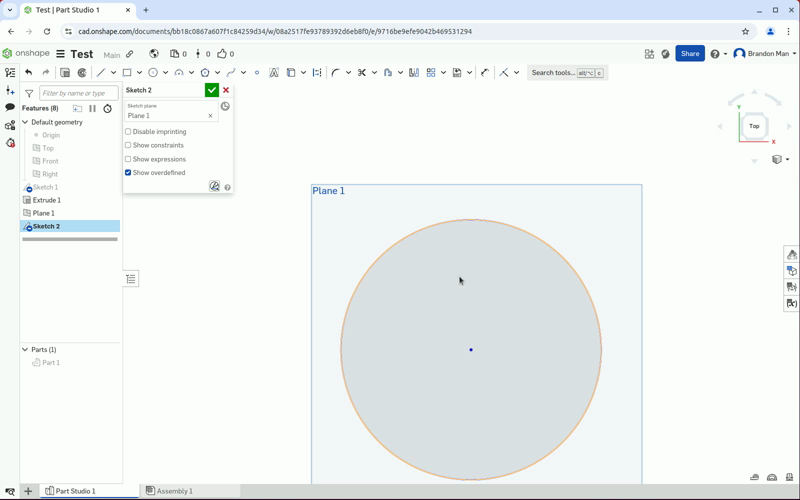
click(459, 276)
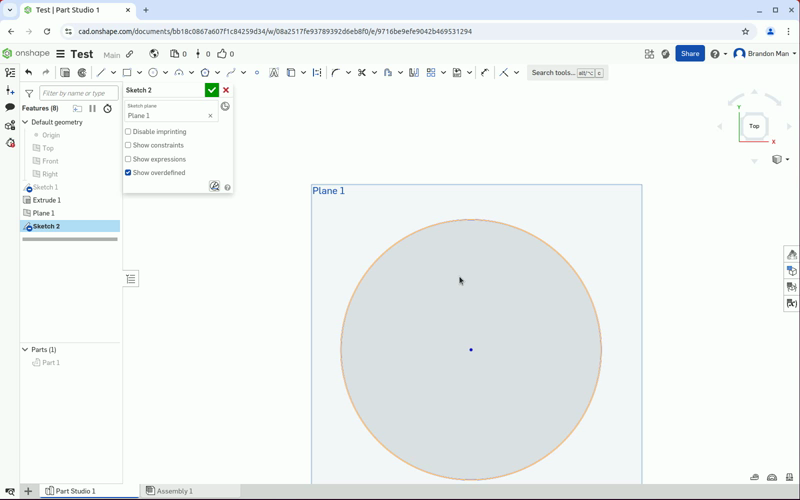
scroll(-6)
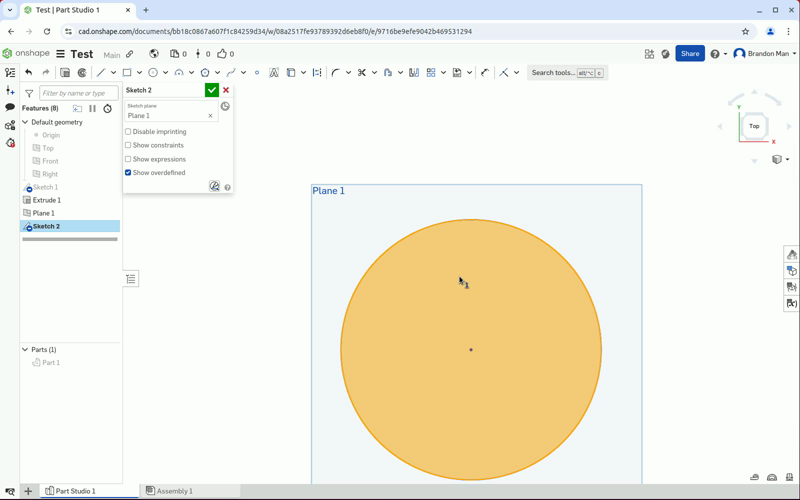
scroll(-6)
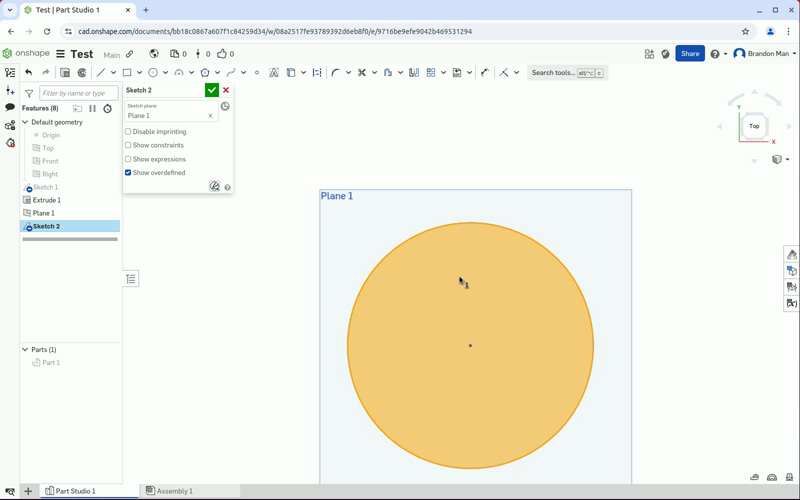
scroll(-6)
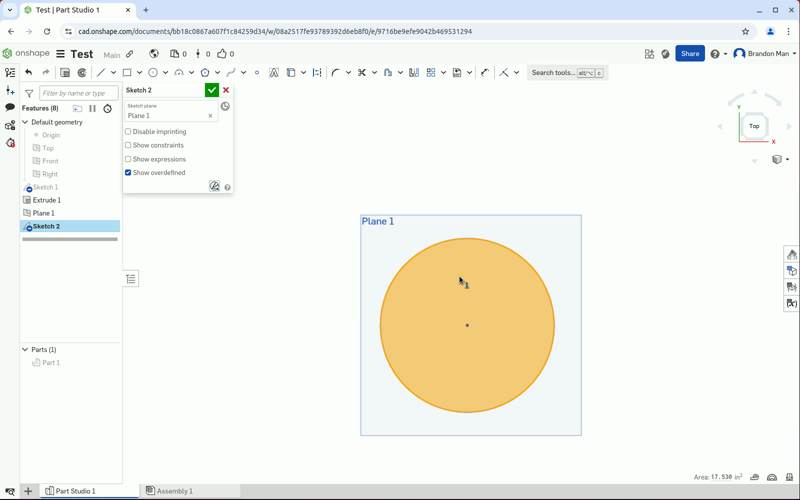
scroll(-6)
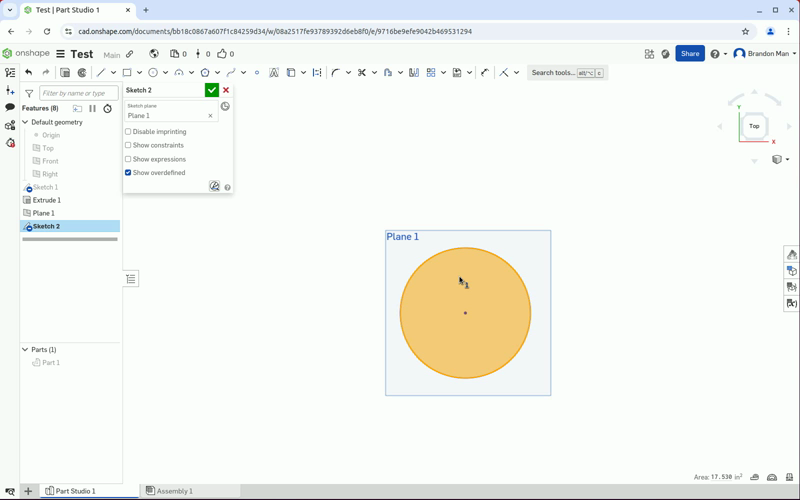
scroll(-6)
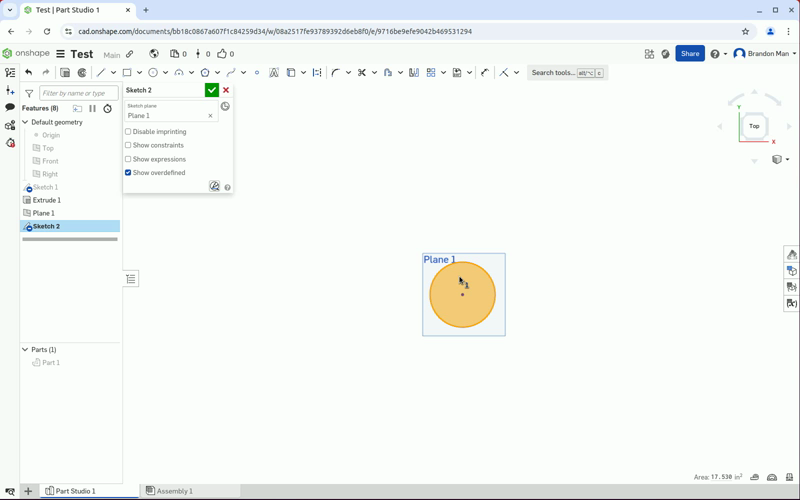
scroll(-6)
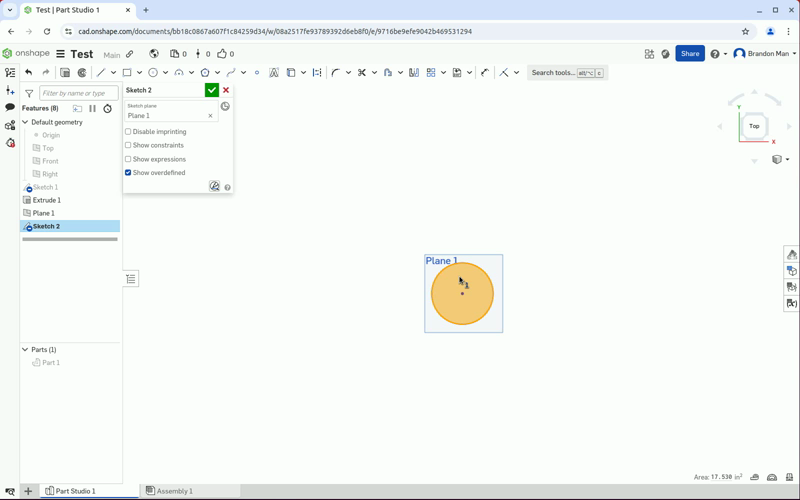
scroll(-6)
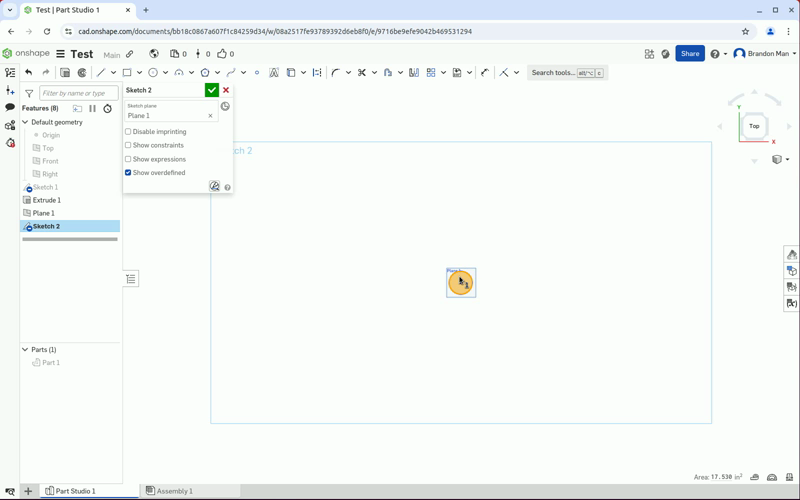
mouse_move(73, 352)
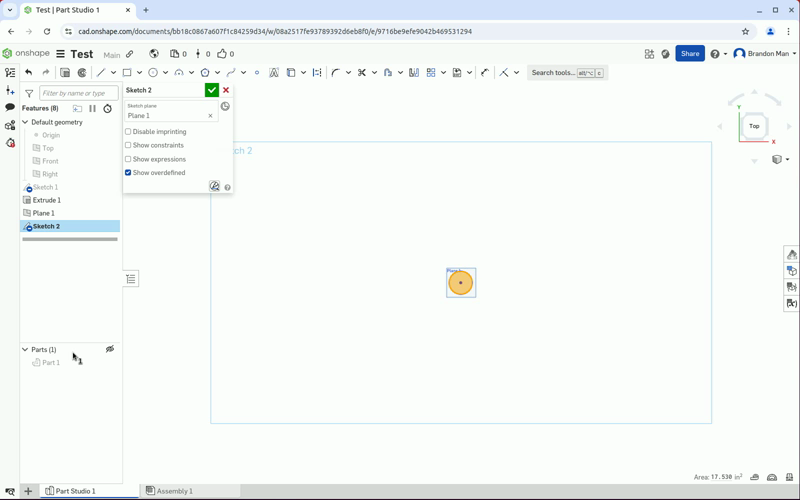
key(shift+y)
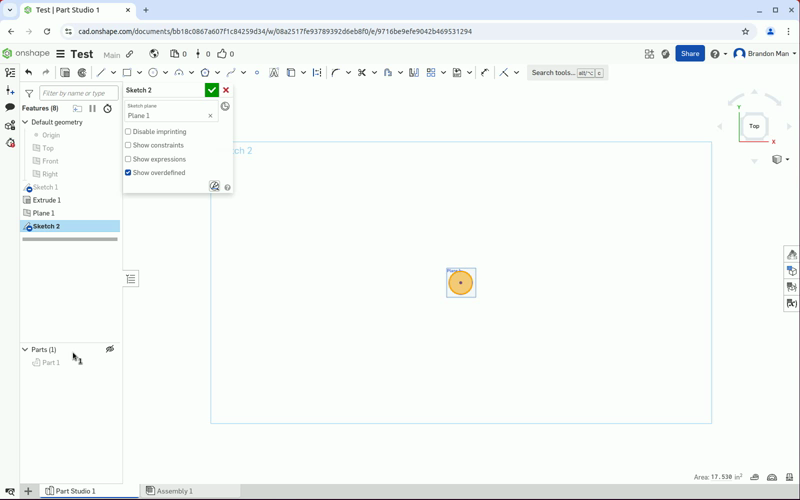
key(shift+e)
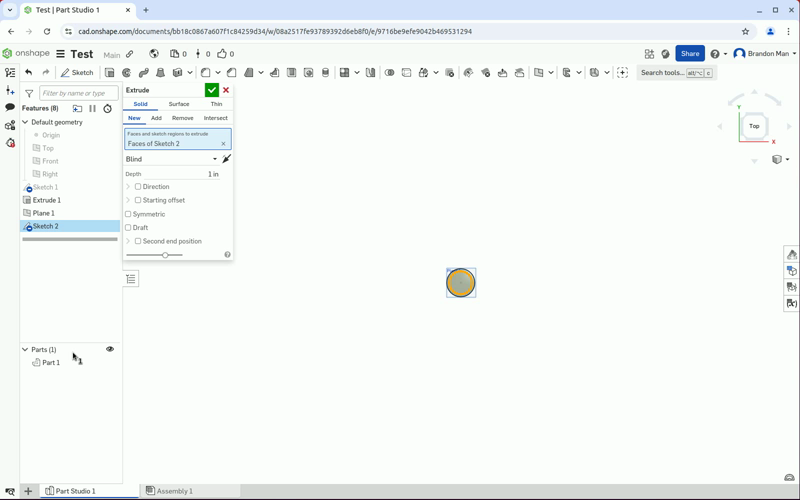
mouse_move(143, 106)
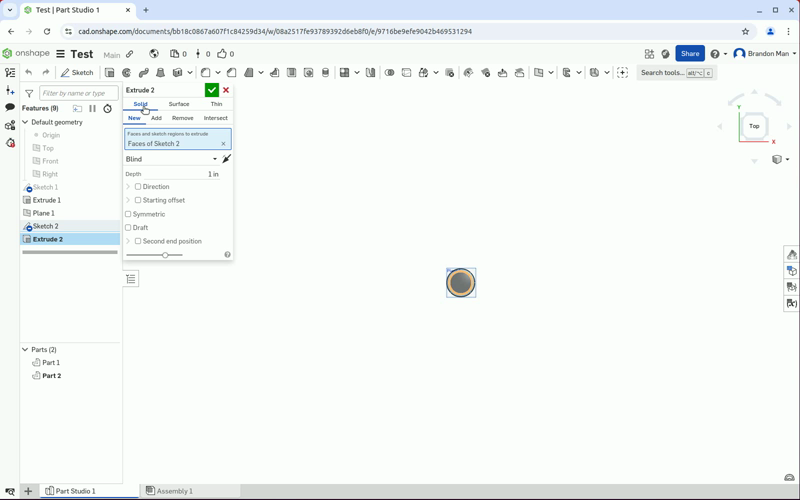
click(143, 106)
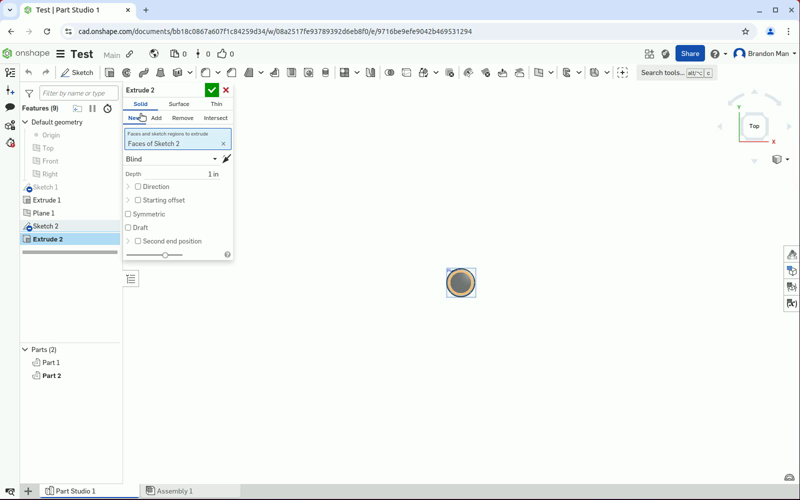
mouse_move(137, 120)
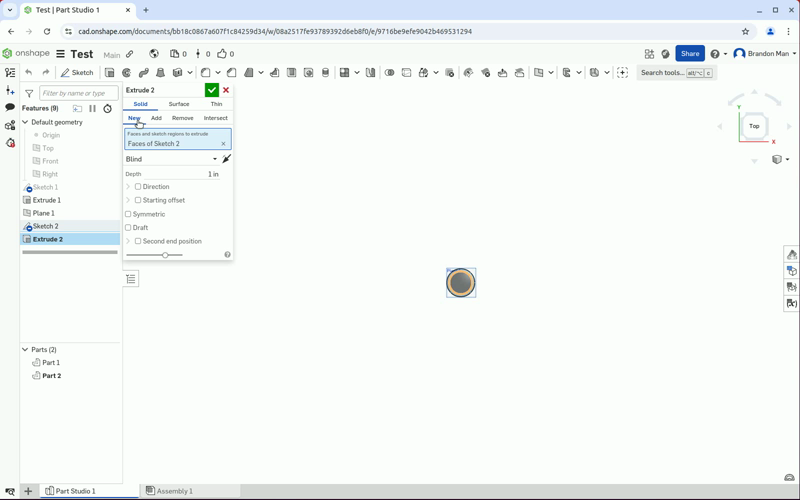
click(137, 120)
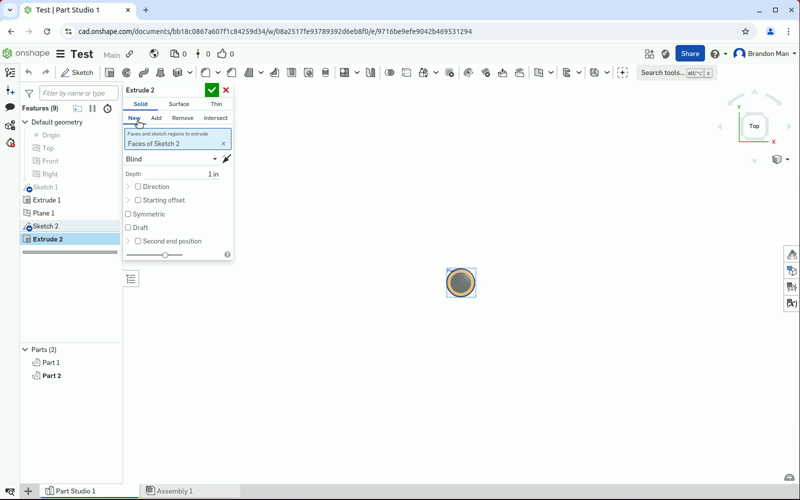
key(tab, 4)
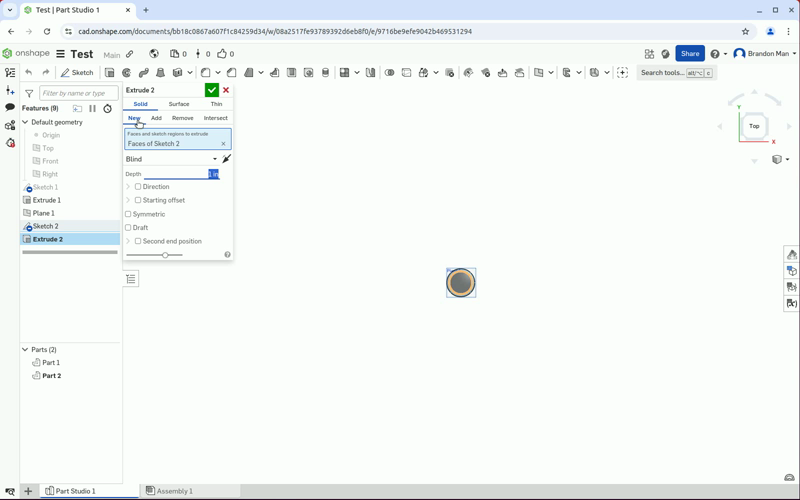
text(22.627)
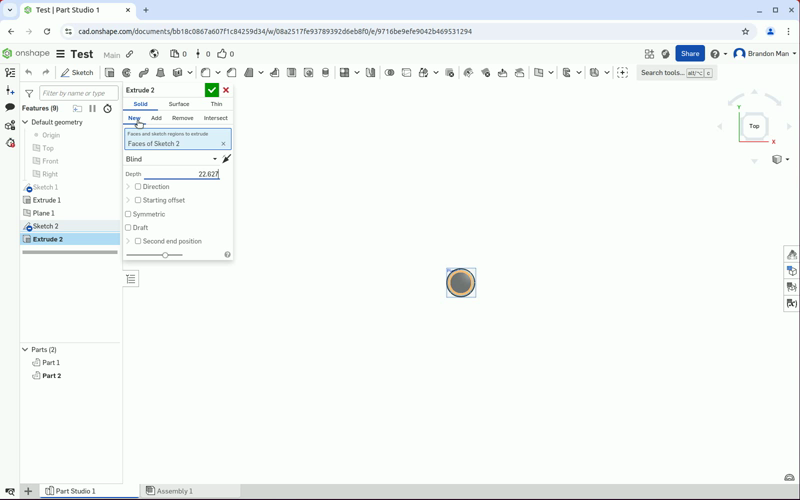
key(enter)
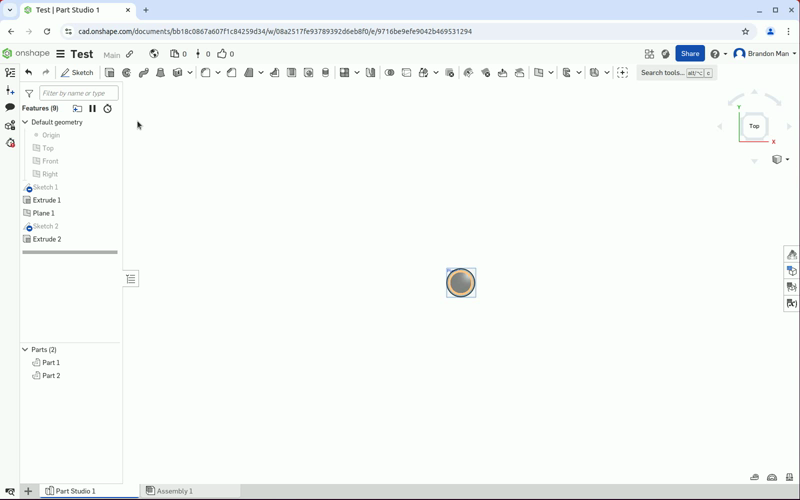
key(shift+h)
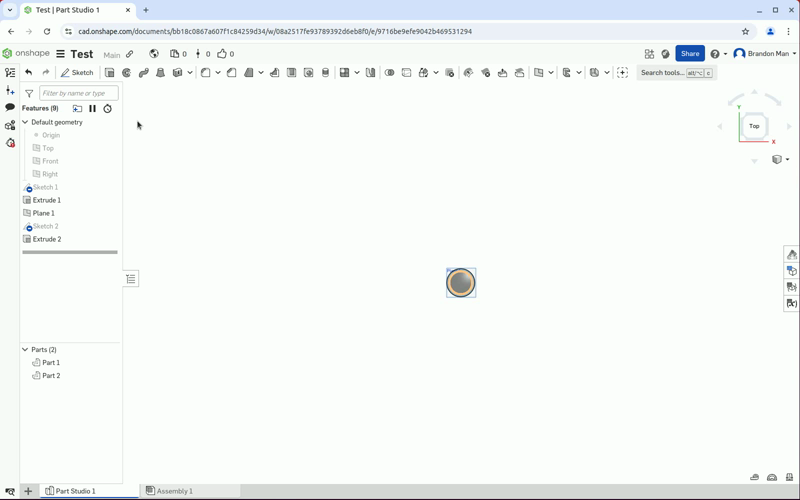
key(shift+h)
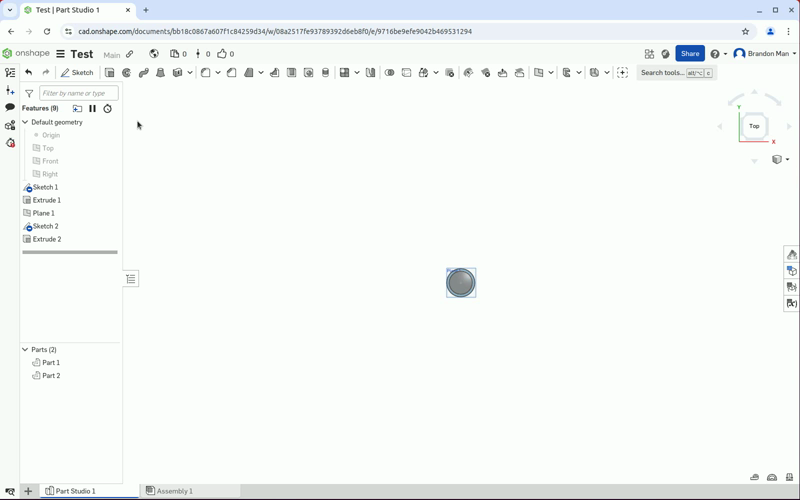
key(shift+7)
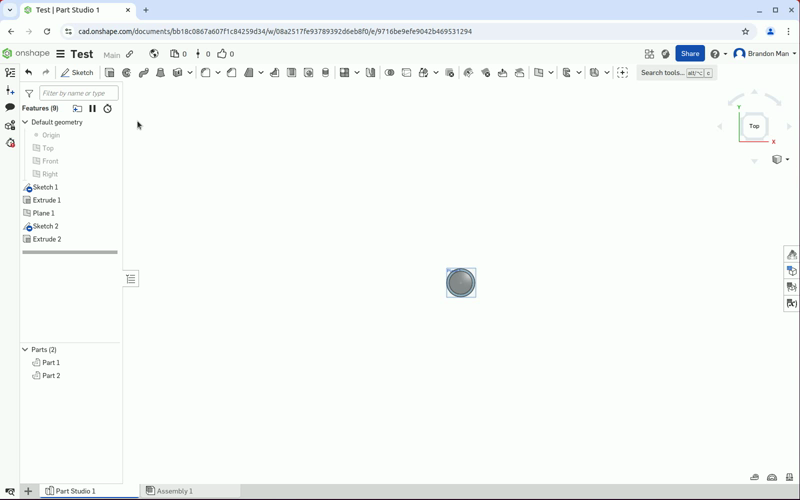
key(up, 3)
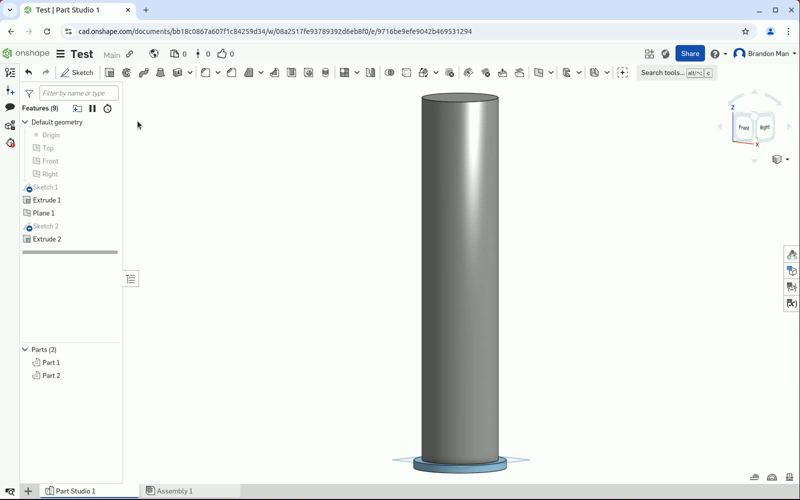
key(left, 3)
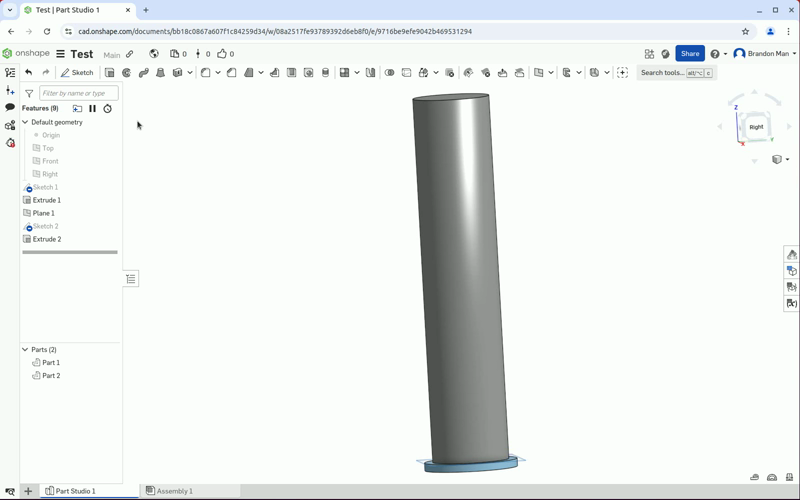
key(right, 3)
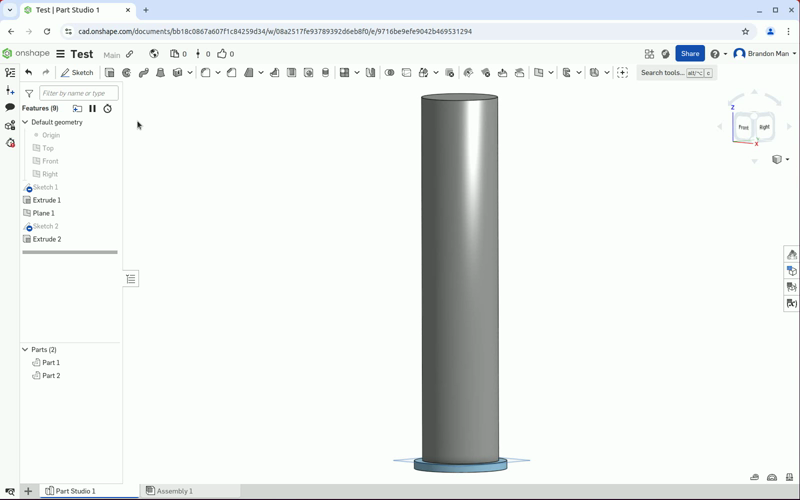
key(down, 3)
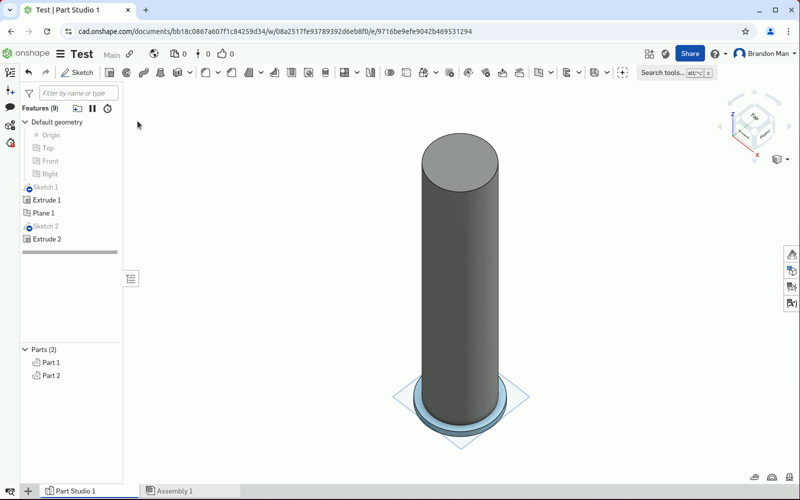
mouse_move(73, 189)
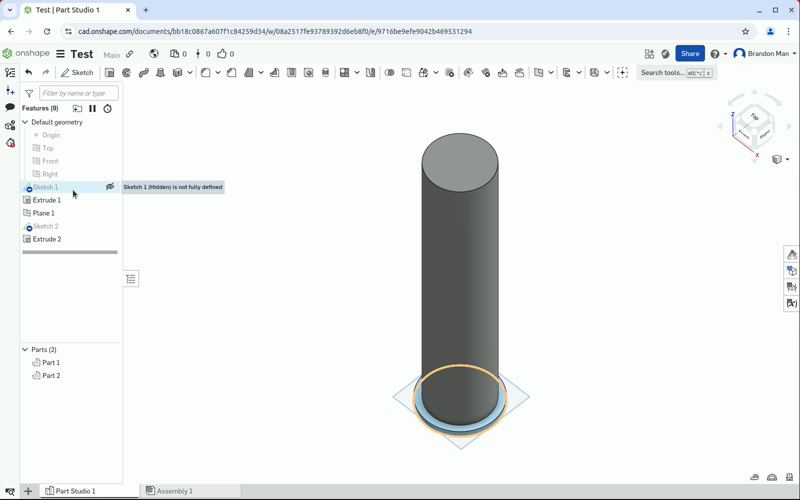
click(73, 189)